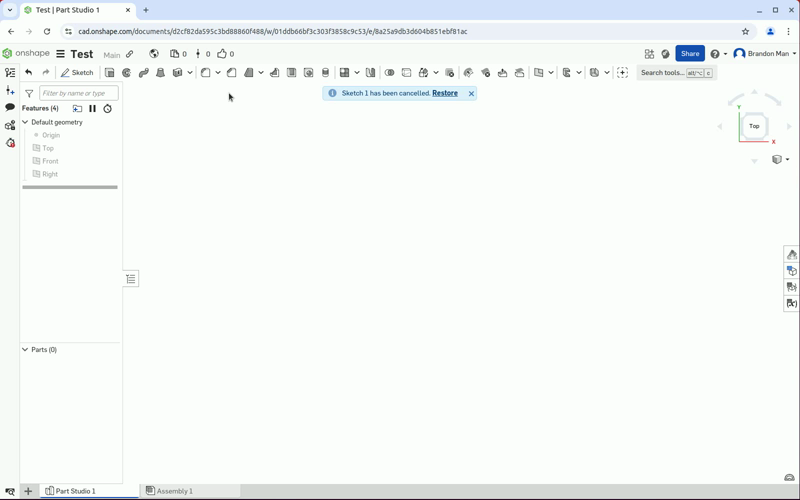
key(shift+h)
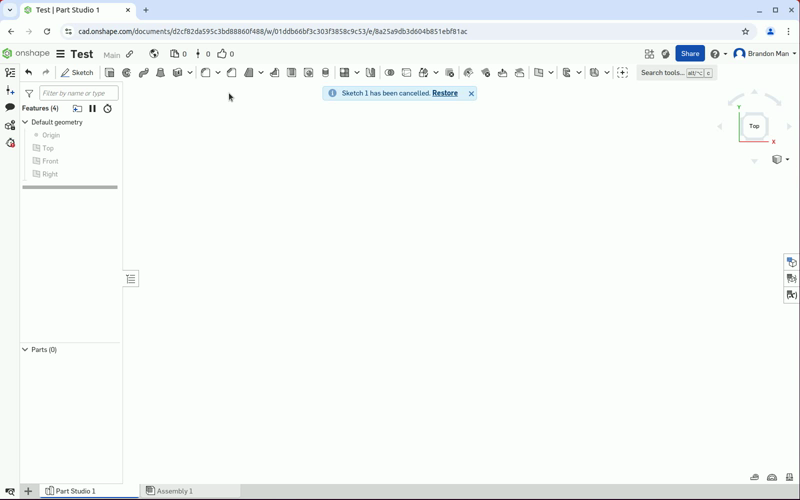
mouse_move(73, 352)
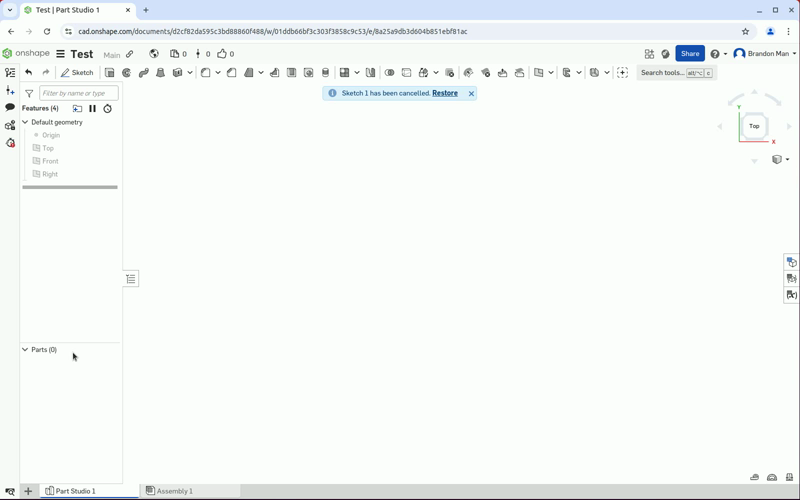
key(y)
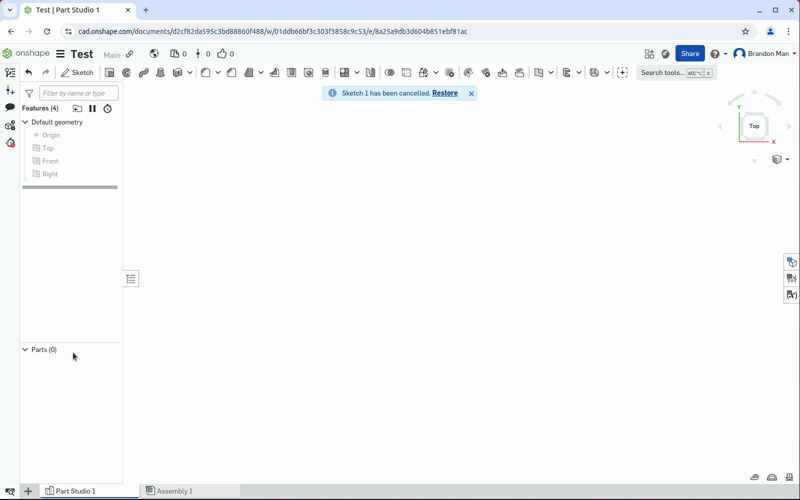
key(shift+p)
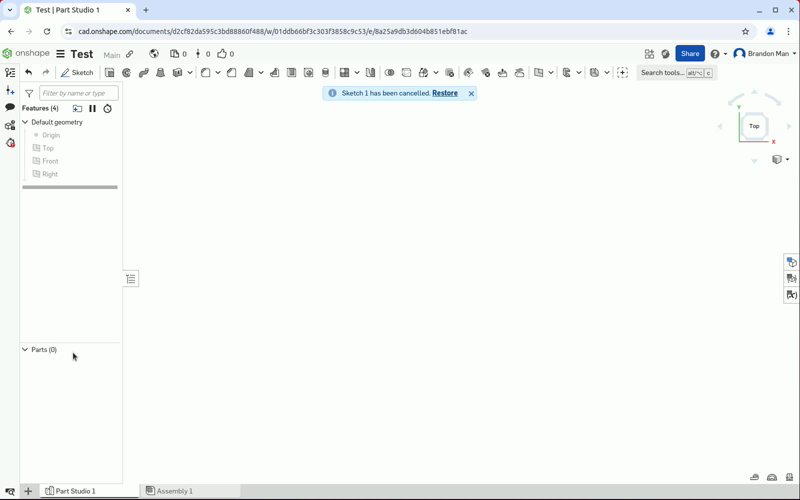
key(space)
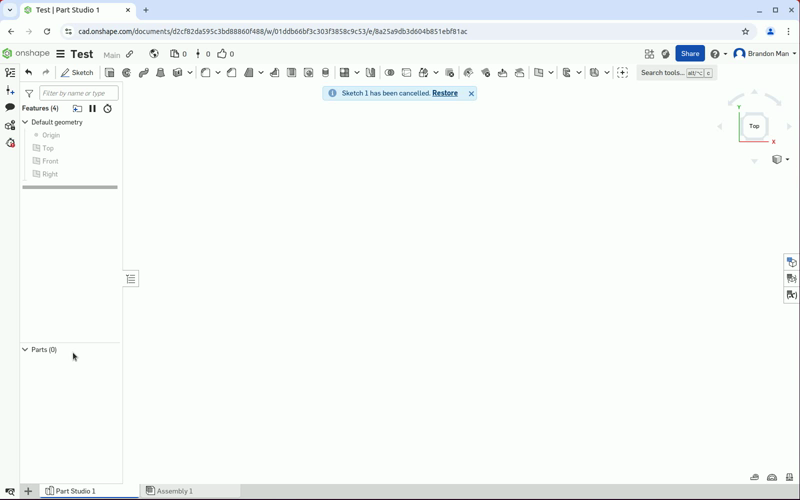
key_down(shift)
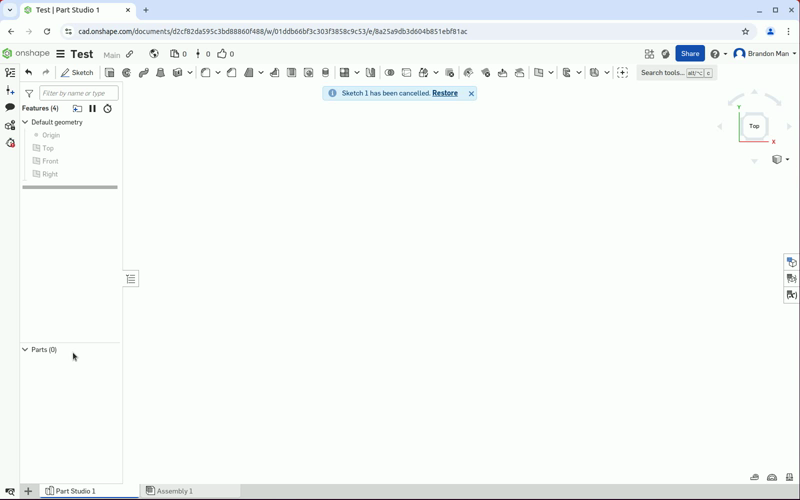
key(up)
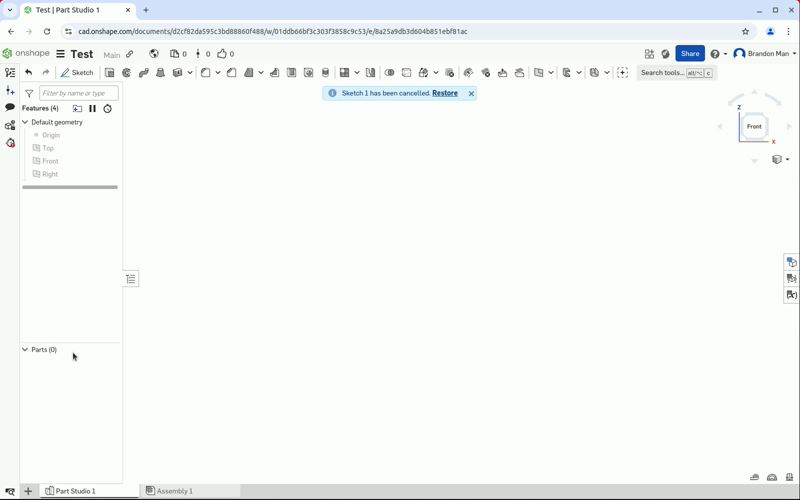
key_up(shift)
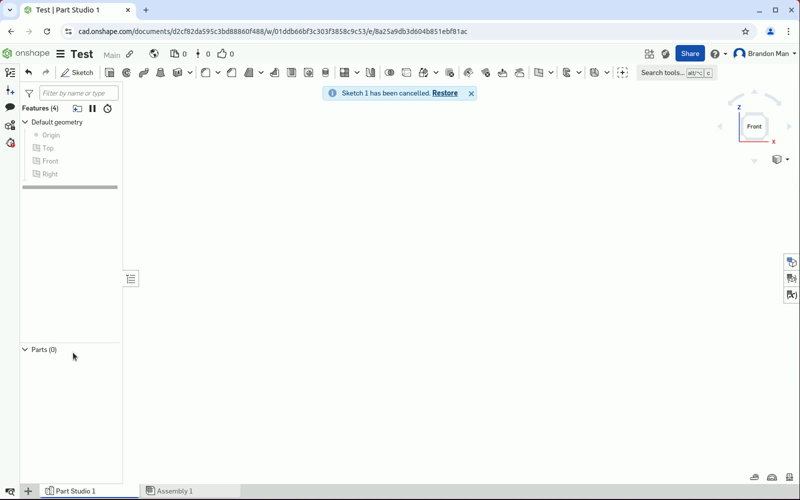
mouse_move(73, 352)
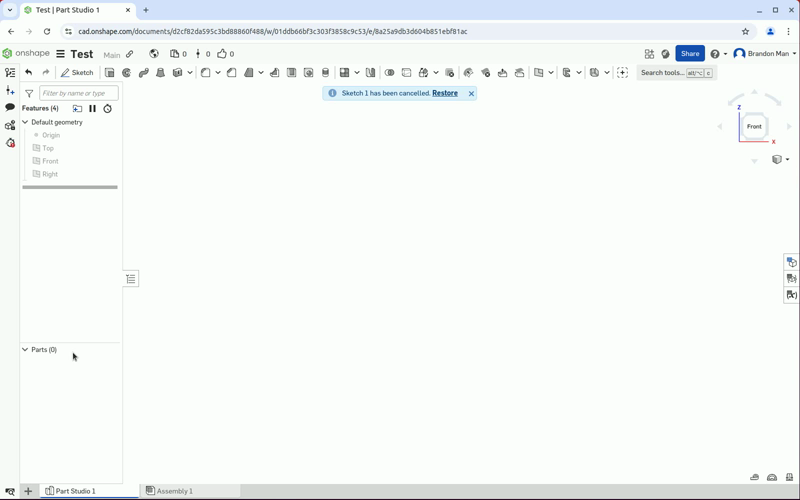
key(shift+y)
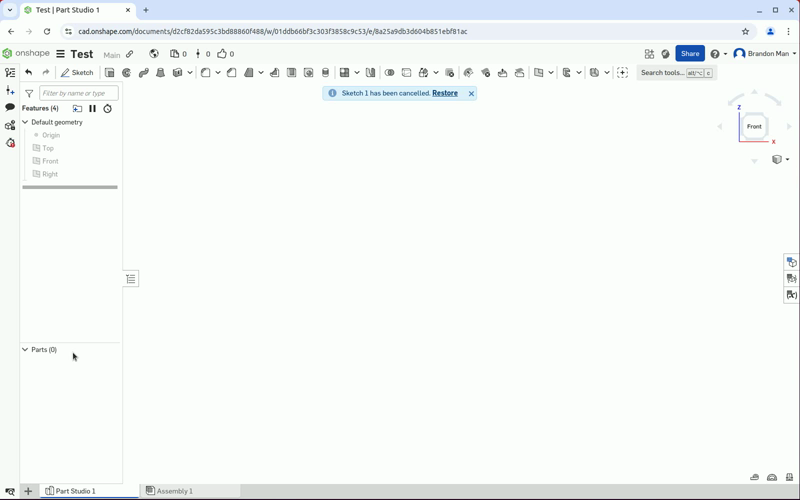
key(shift+s)
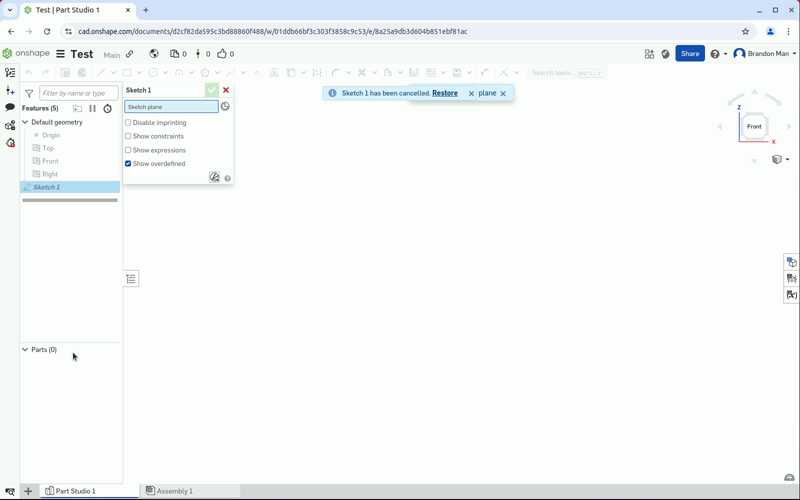
mouse_move(73, 163)
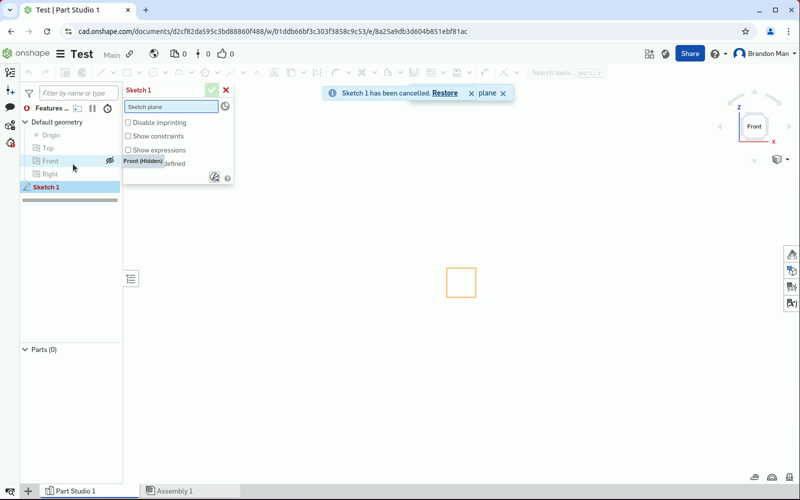
click(73, 163)
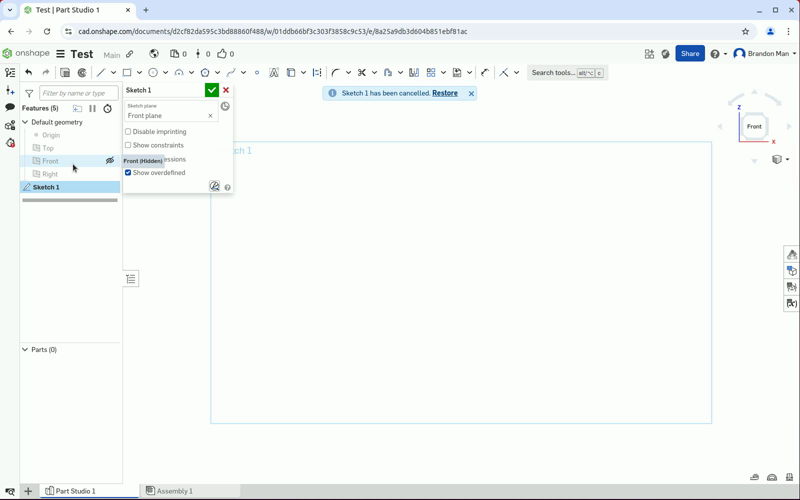
mouse_move(73, 352)
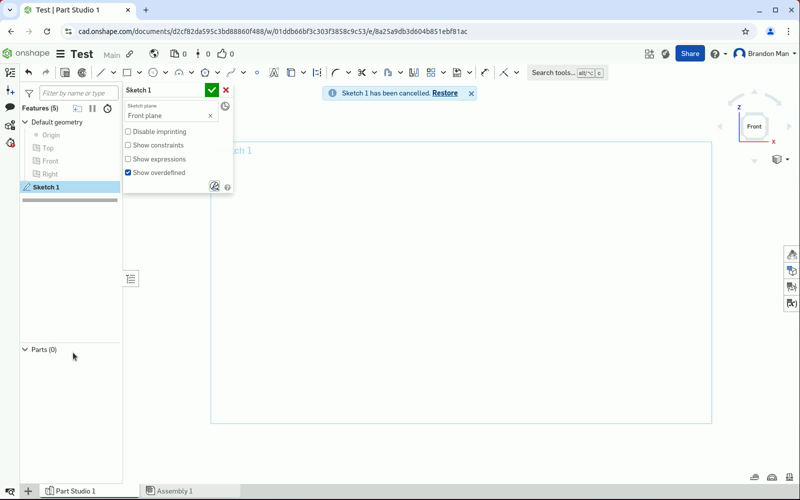
key(y)
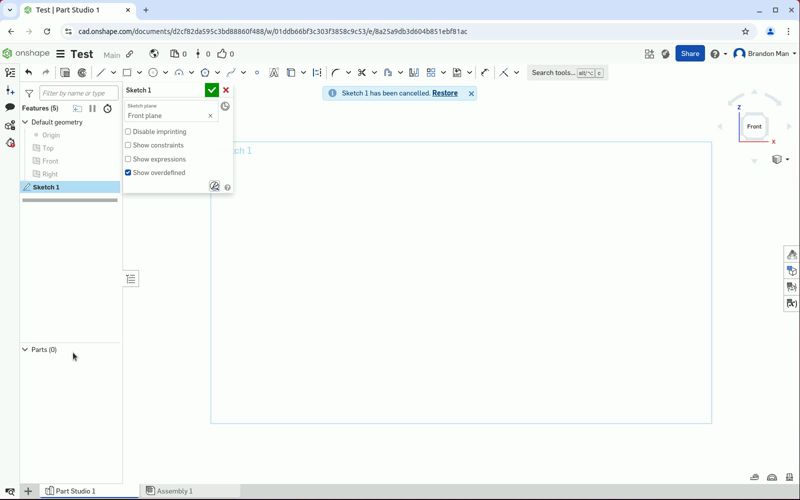
key(c)
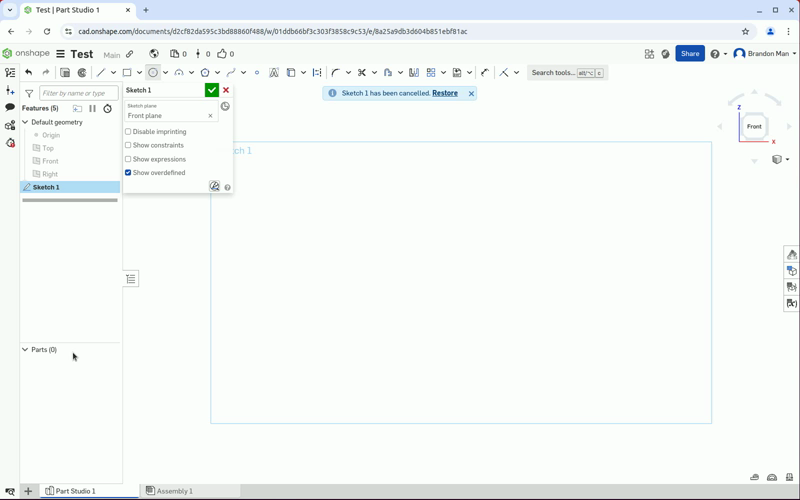
key_down(shift)
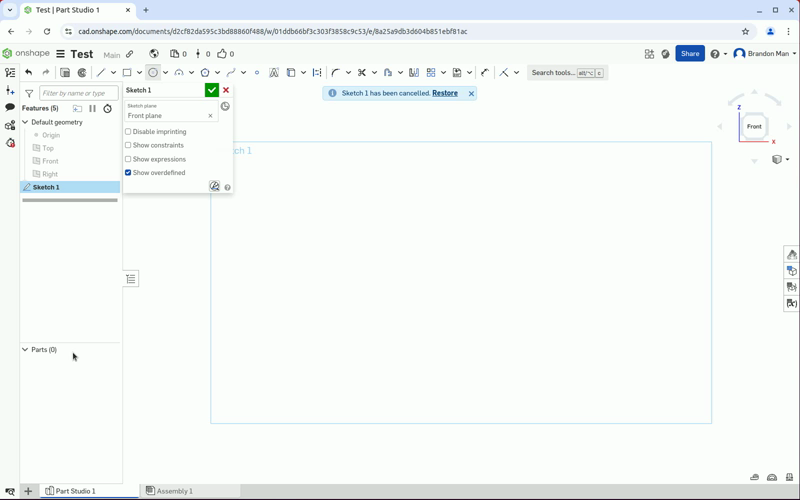
mouse_move(461, 282)
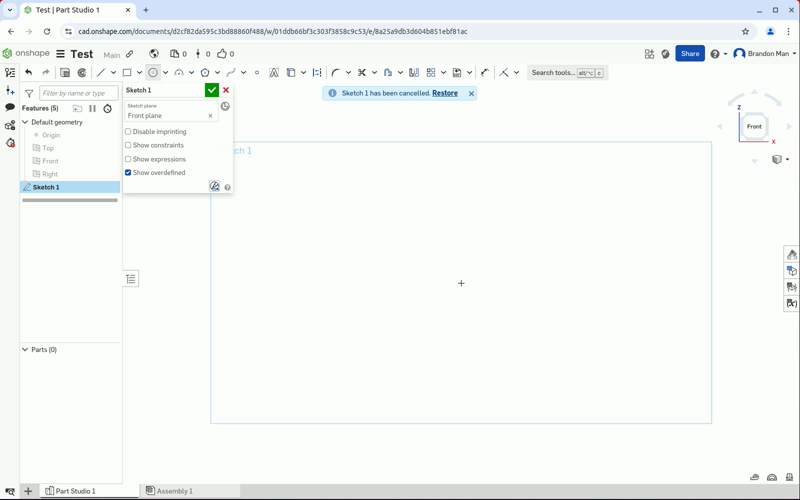
click(461, 282)
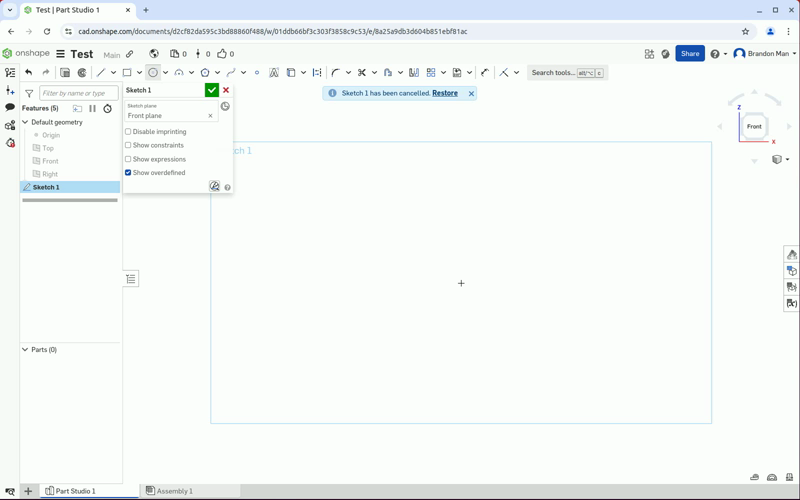
key_up(shift)
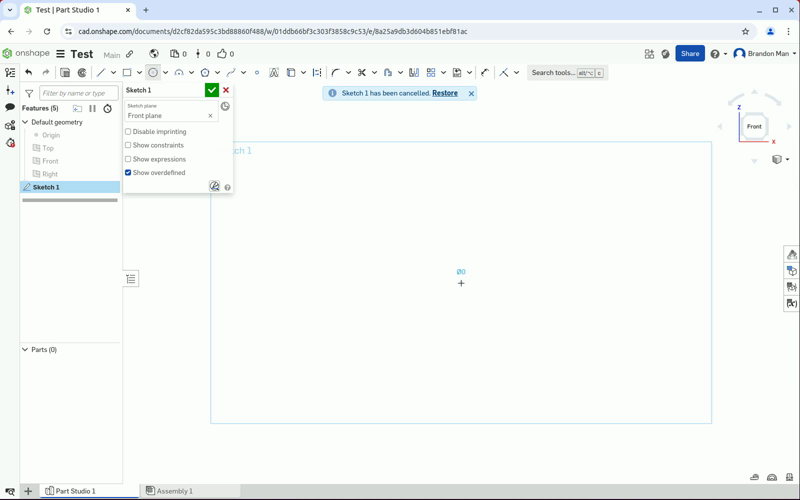
mouse_move(497, 282)
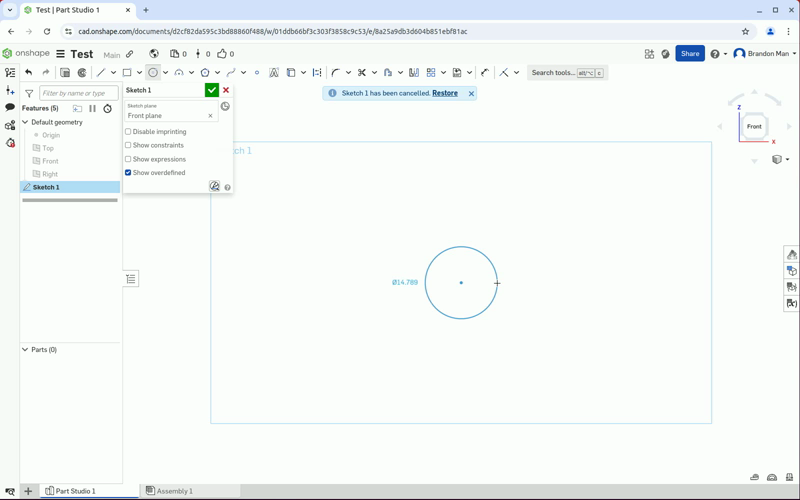
click(497, 282)
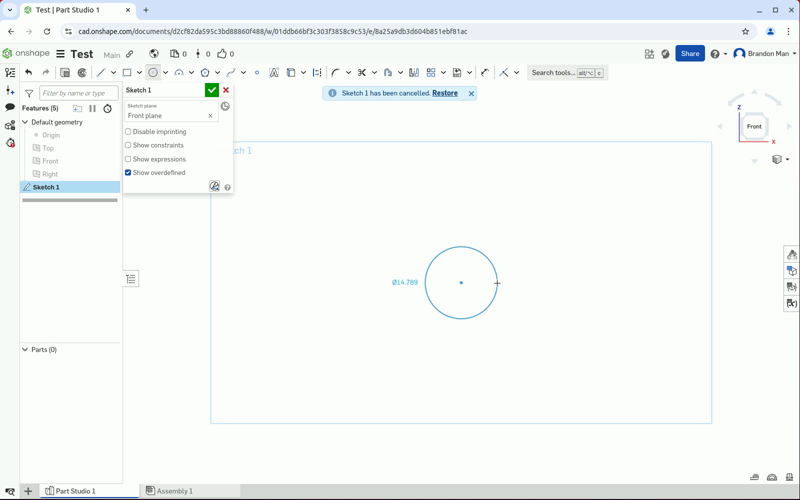
key(esc)
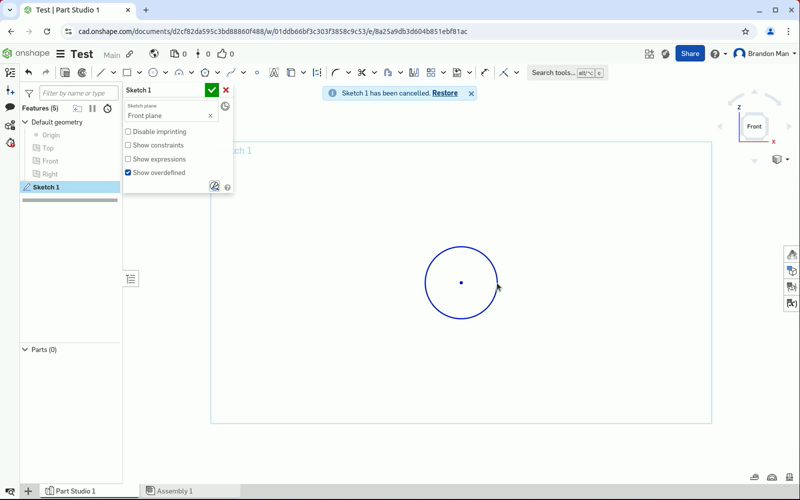
key(c)
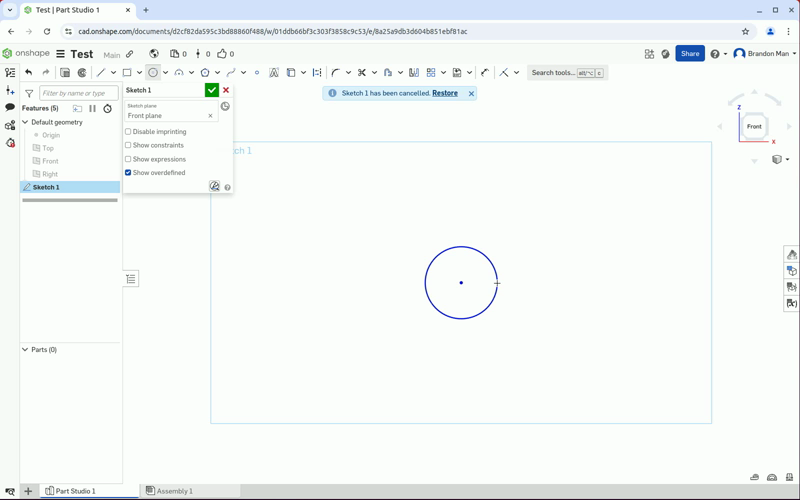
key_down(shift)
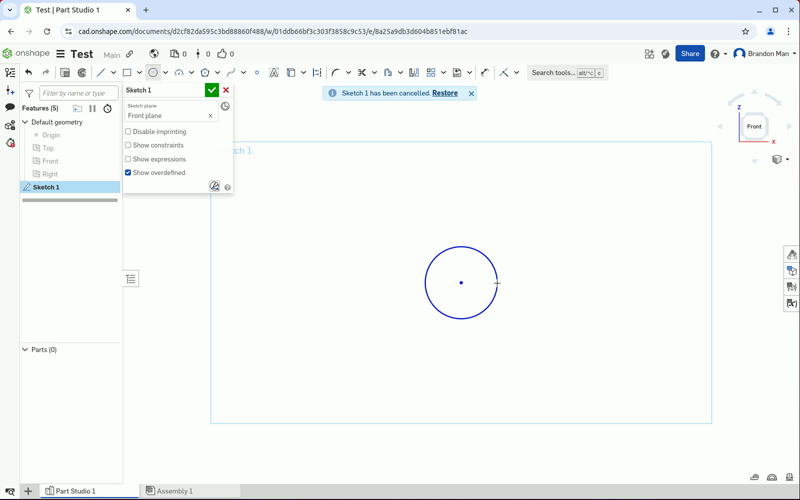
mouse_move(461, 282)
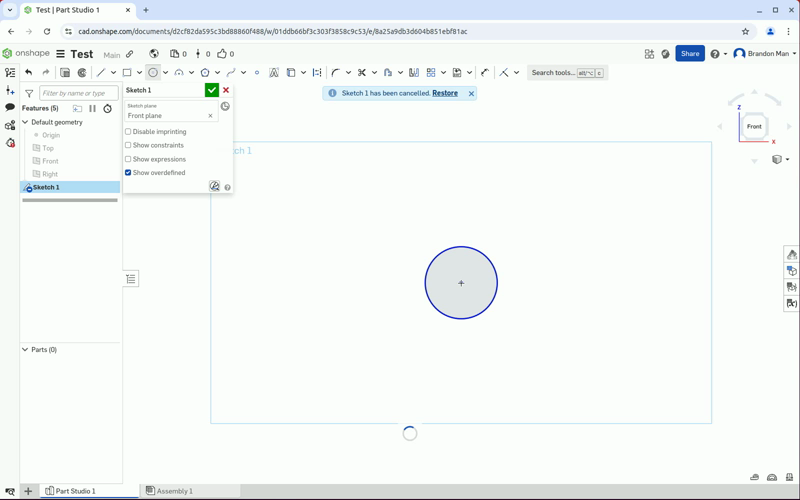
click(461, 282)
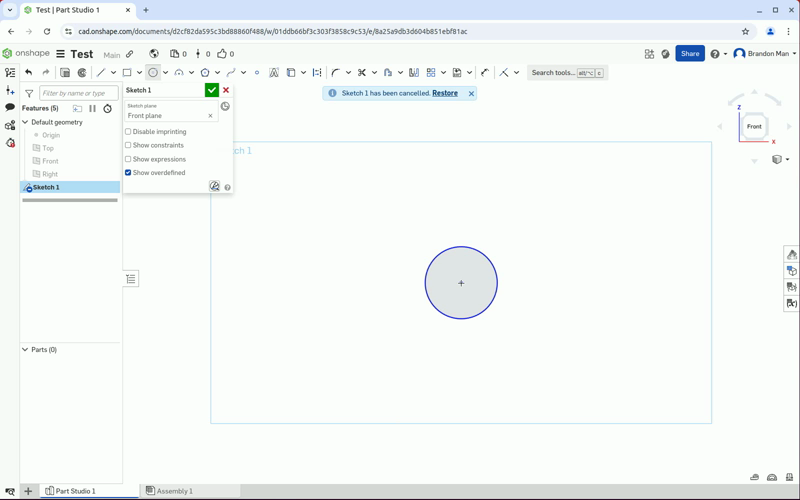
key_up(shift)
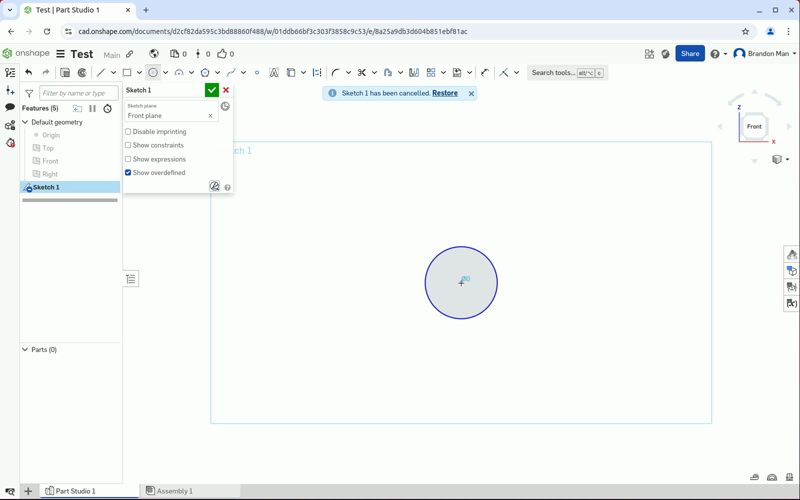
mouse_move(479, 282)
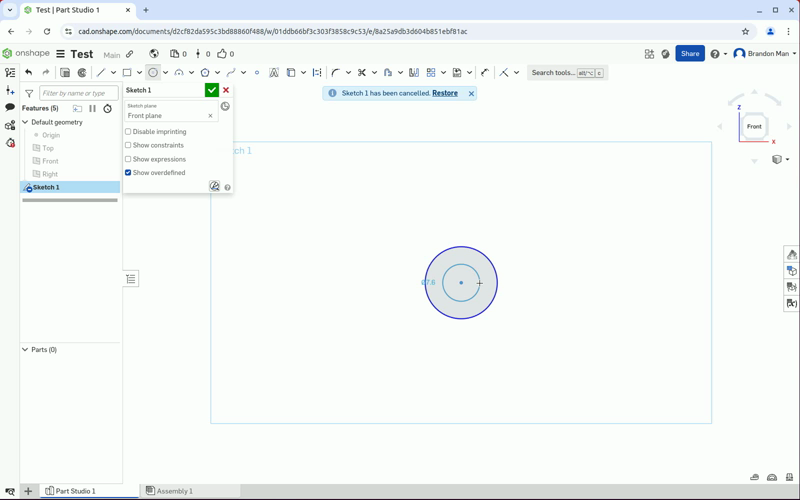
click(479, 282)
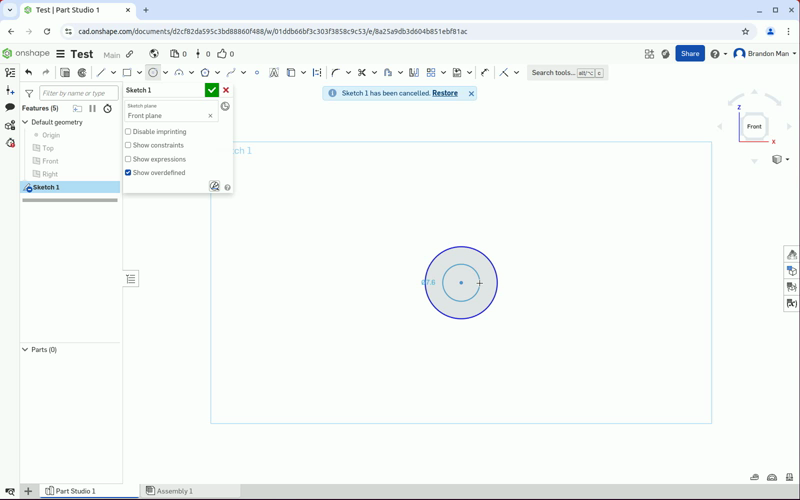
key(esc)
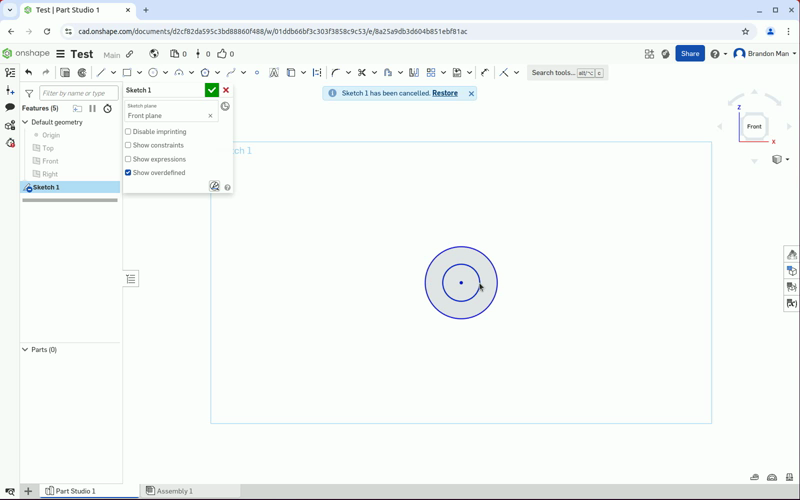
mouse_move(453, 306)
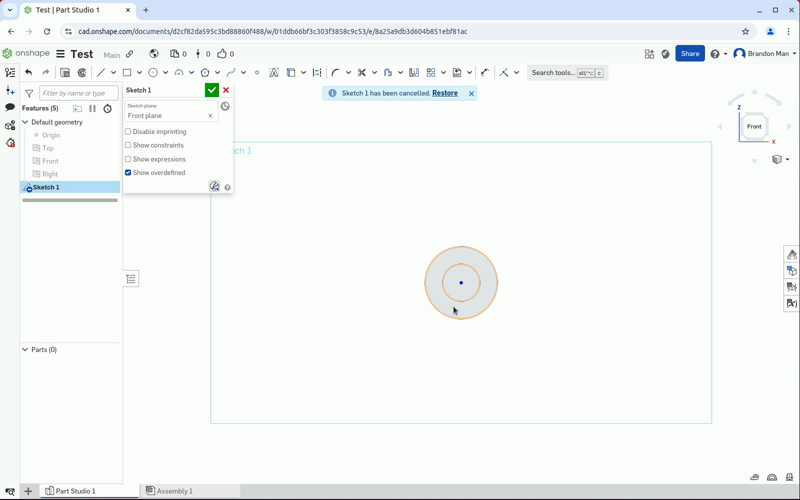
click(453, 306)
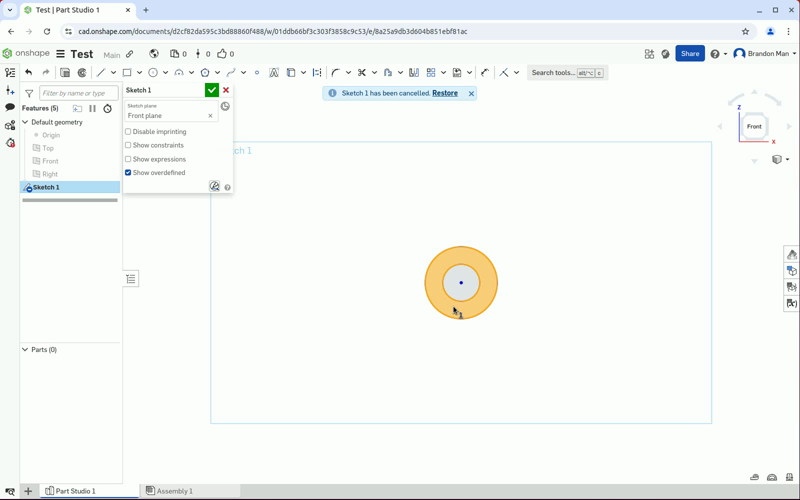
mouse_move(73, 352)
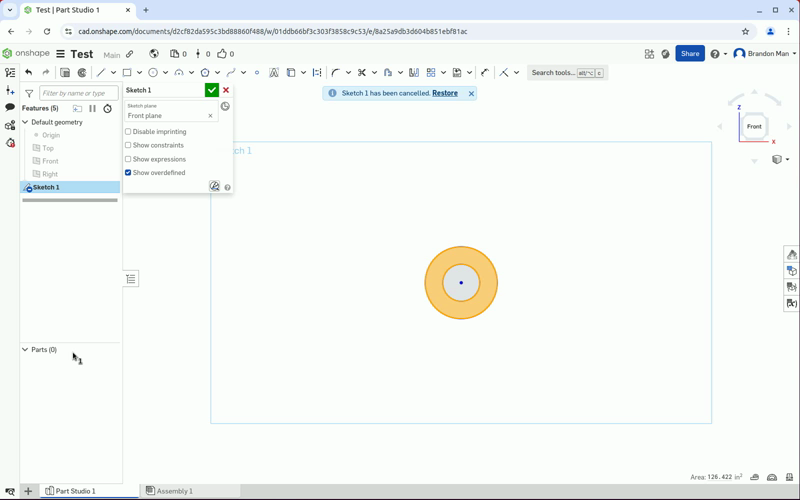
key(shift+y)
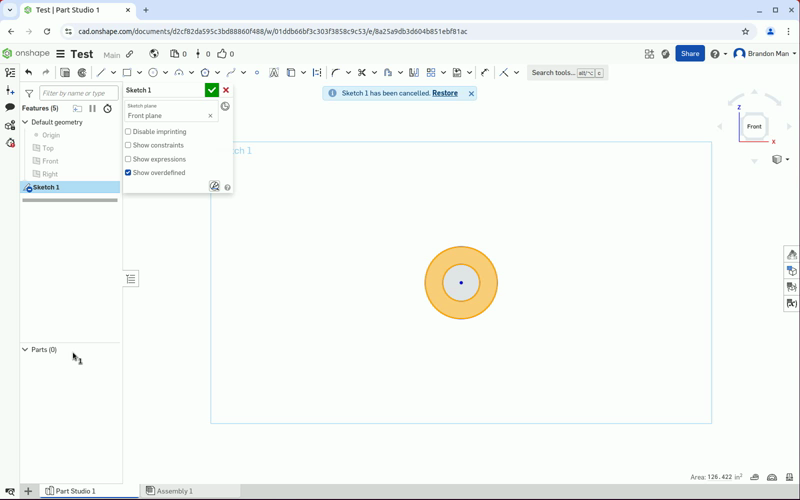
key(shift+e)
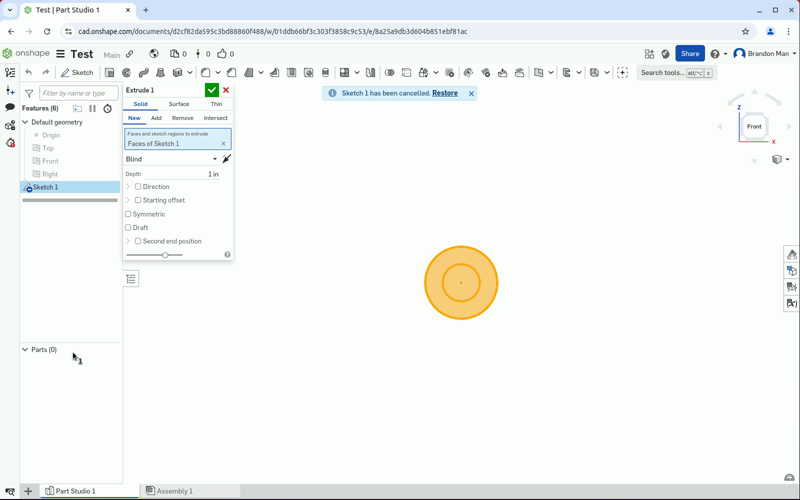
mouse_move(143, 106)
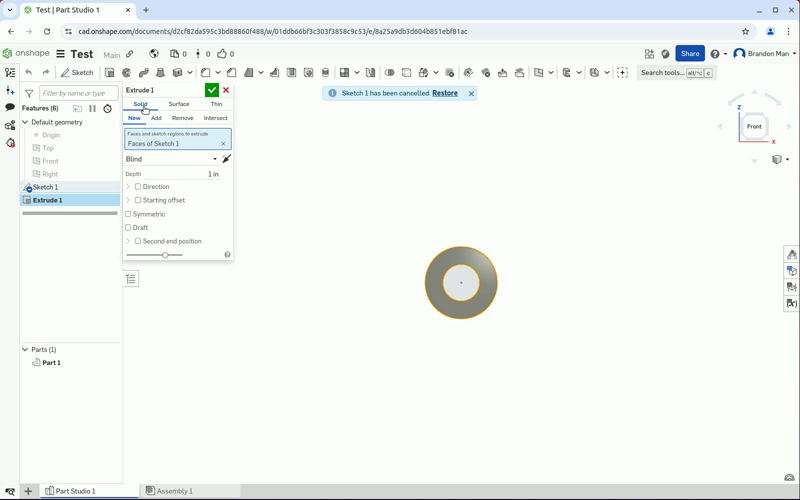
click(143, 106)
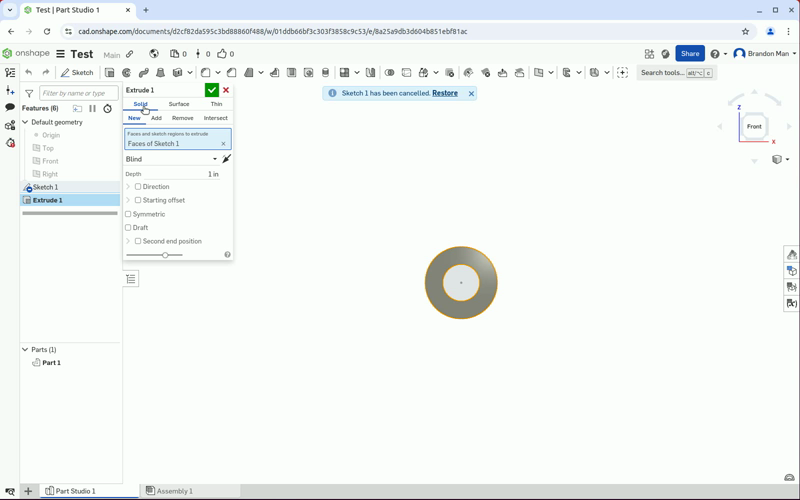
mouse_move(137, 120)
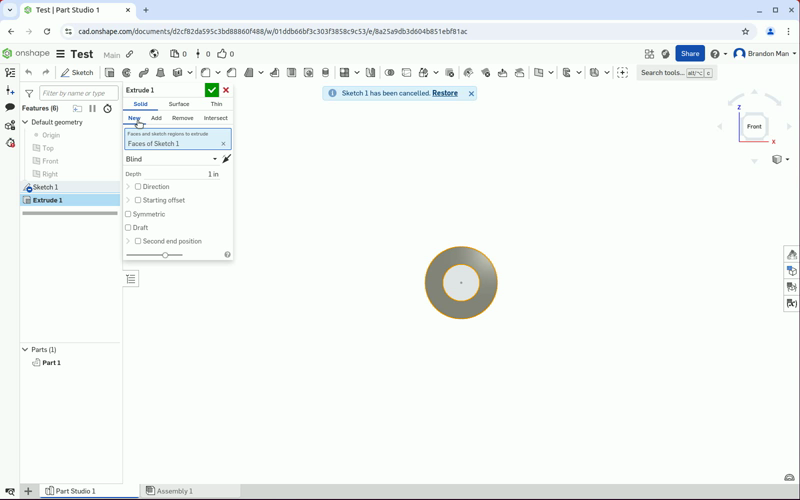
click(137, 120)
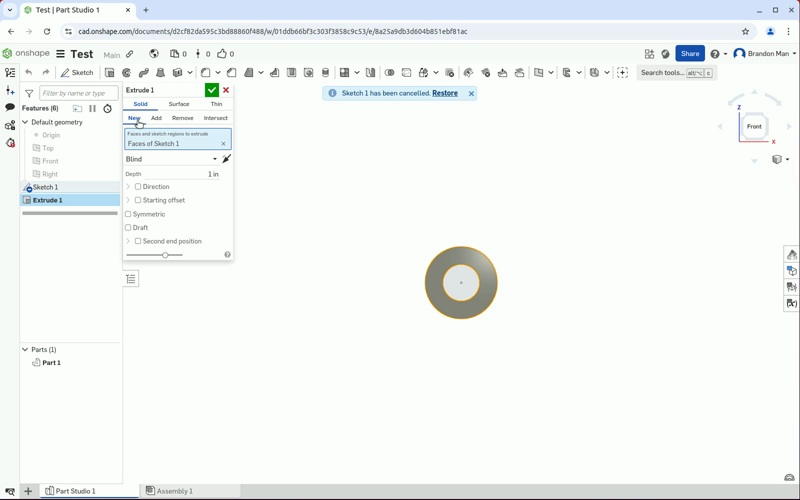
key(tab, 4)
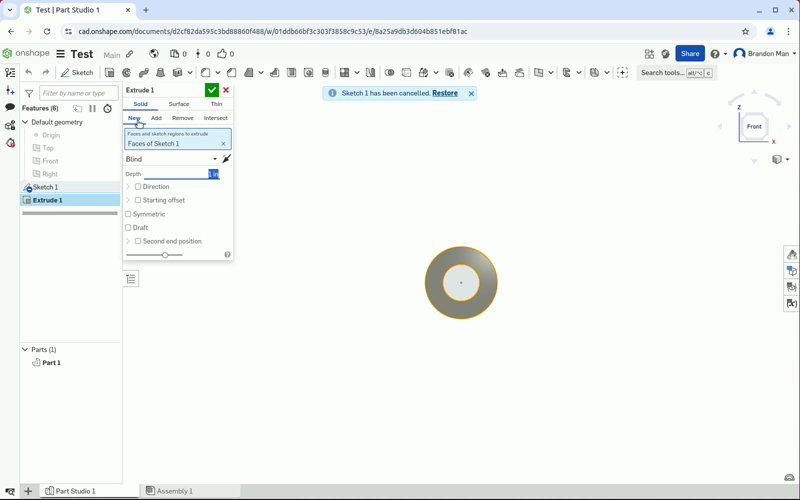
text(3.129)
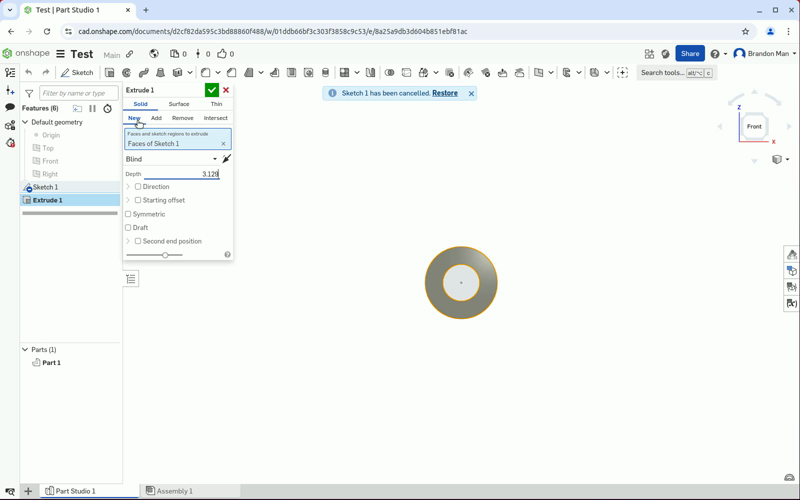
key(enter)
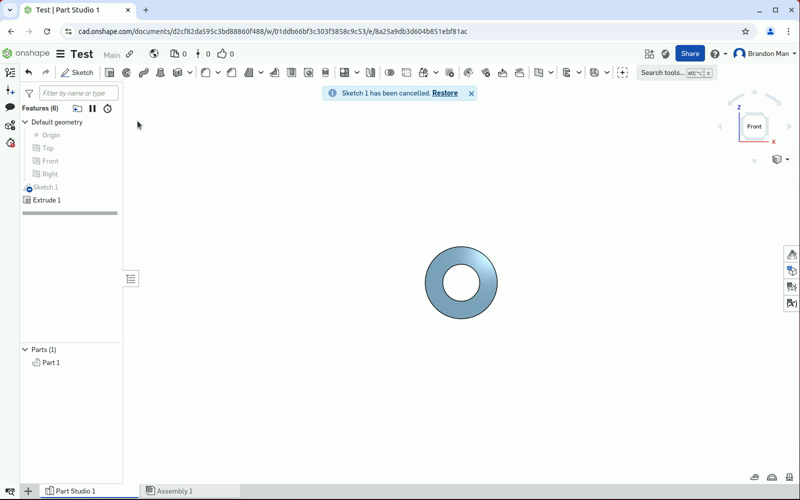
key(shift+h)
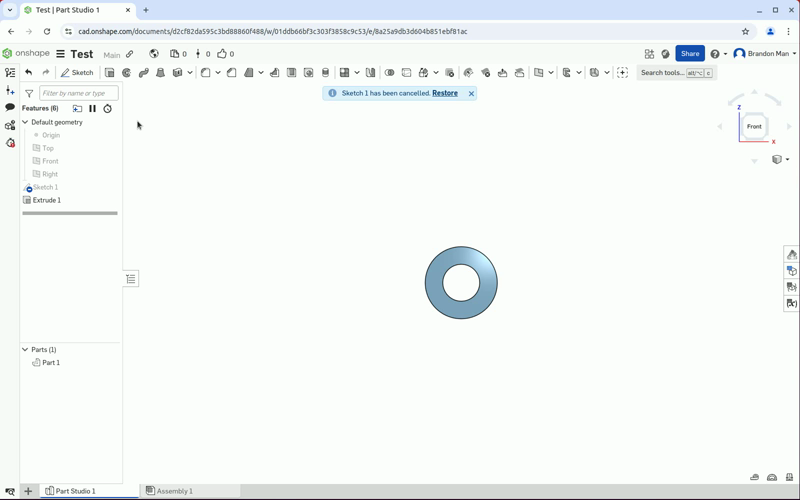
key(shift+h)
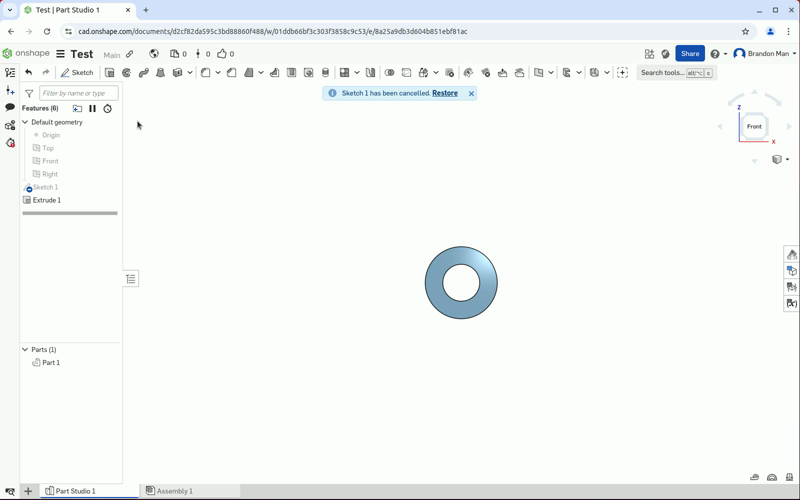
mouse_move(73, 189)
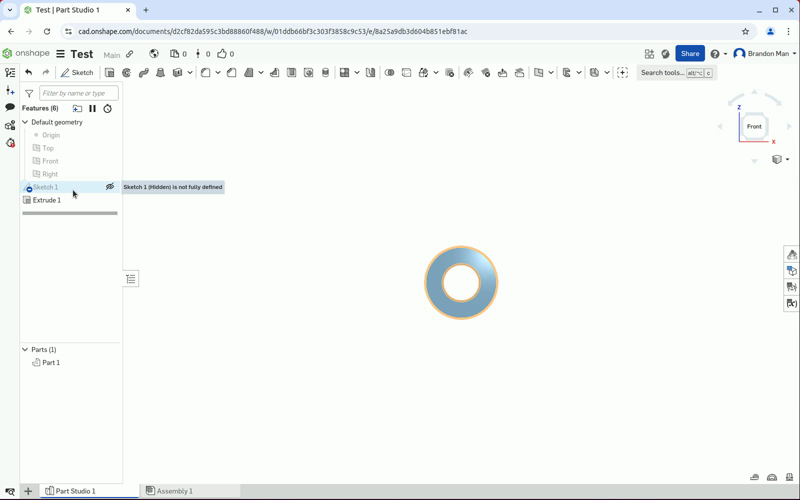
click(73, 189)
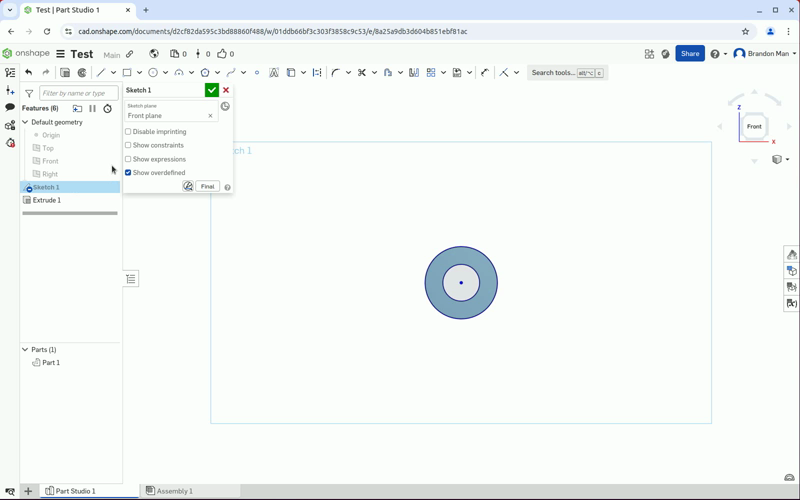
mouse_move(229, 92)
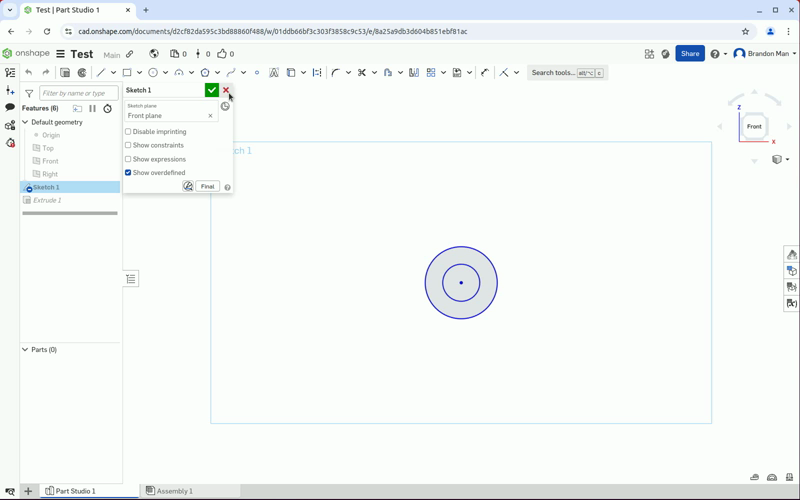
click(229, 92)
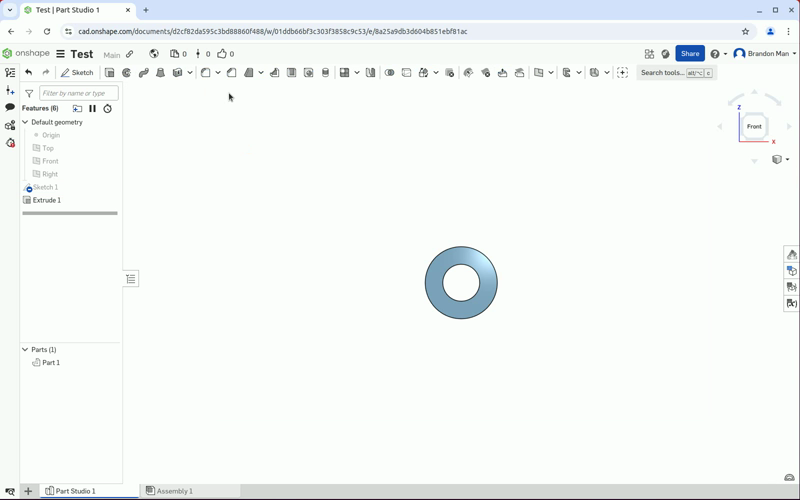
mouse_move(541, 75)
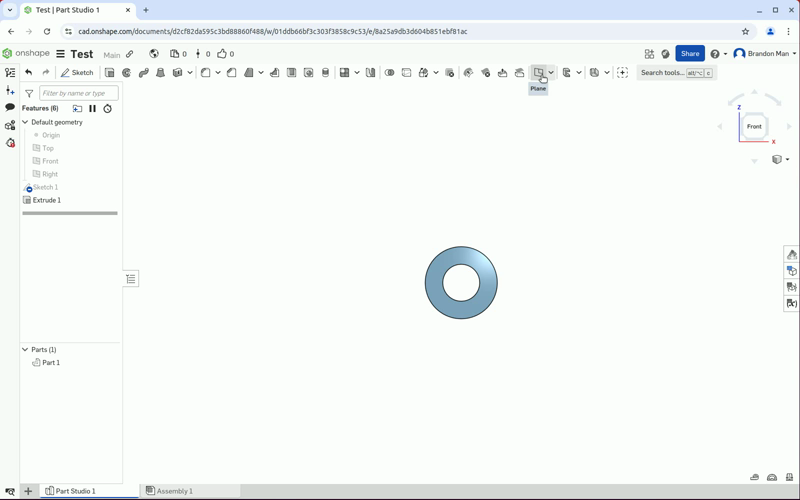
click(541, 75)
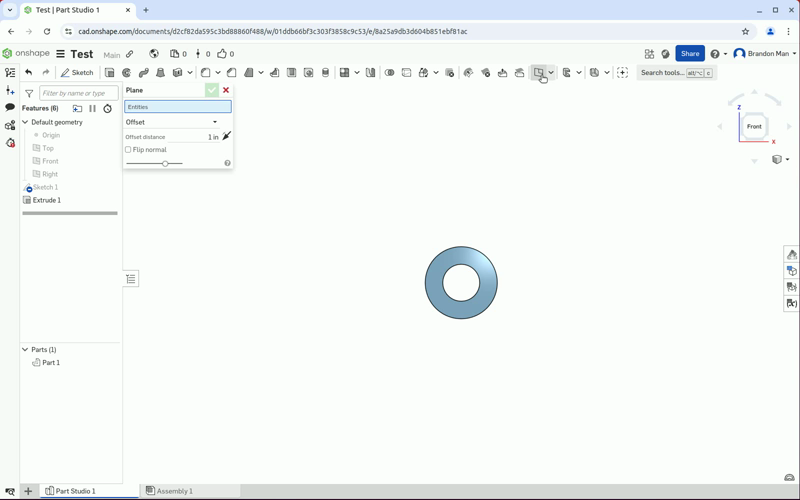
mouse_move(73, 163)
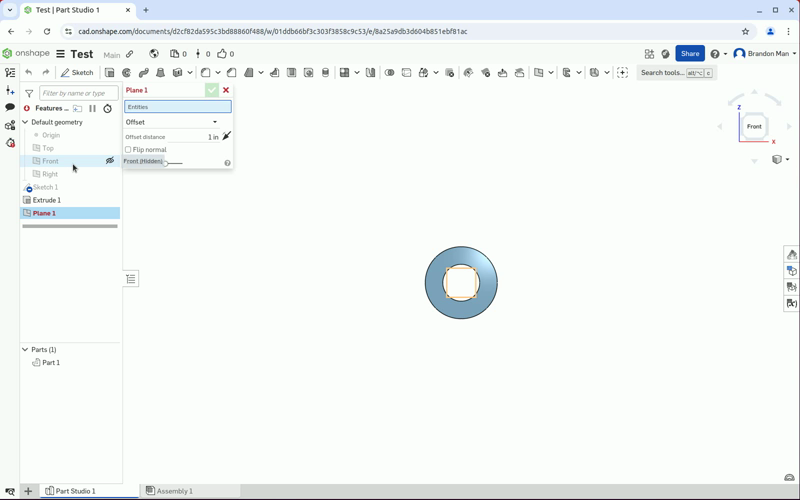
click(73, 163)
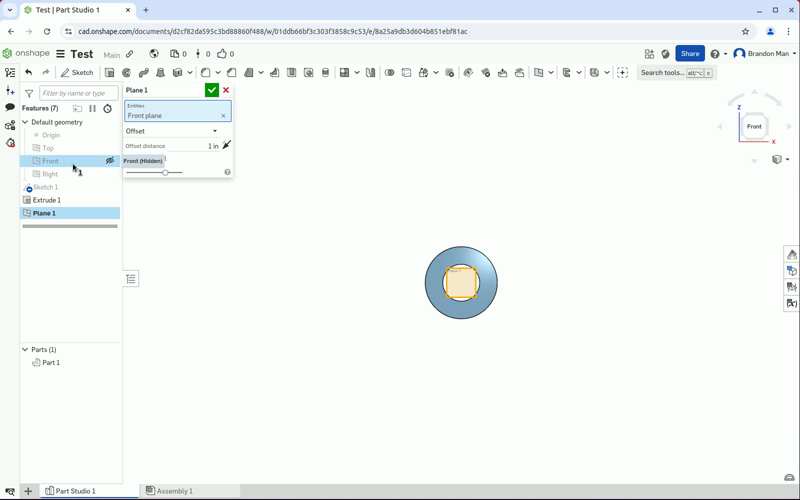
key(tab, 2)
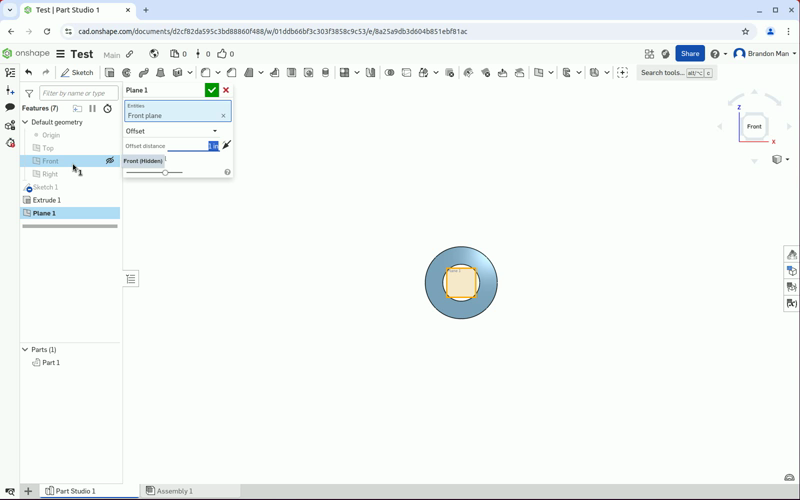
text(3.143)
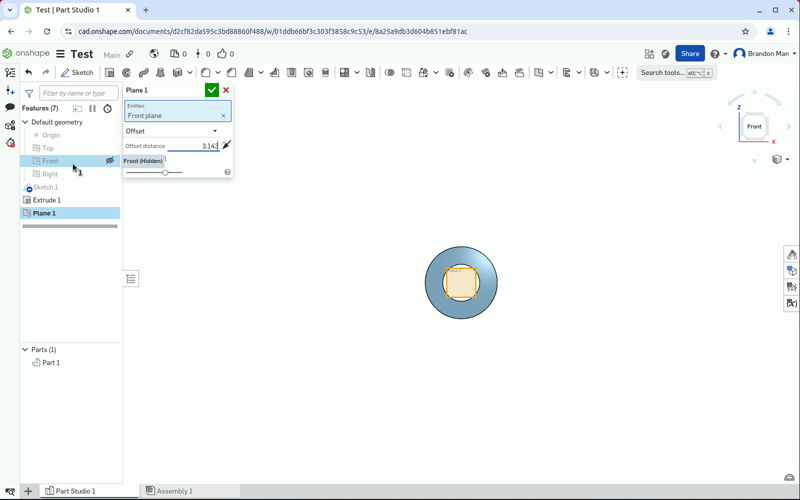
key(enter, 2)
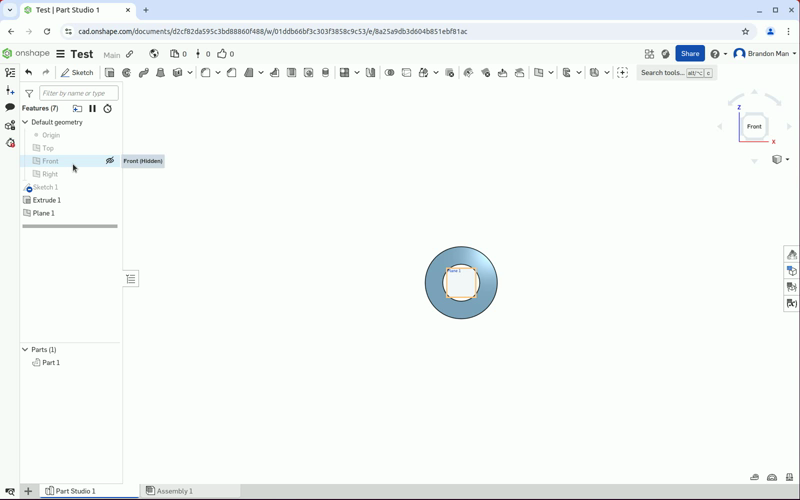
key(shift+s)
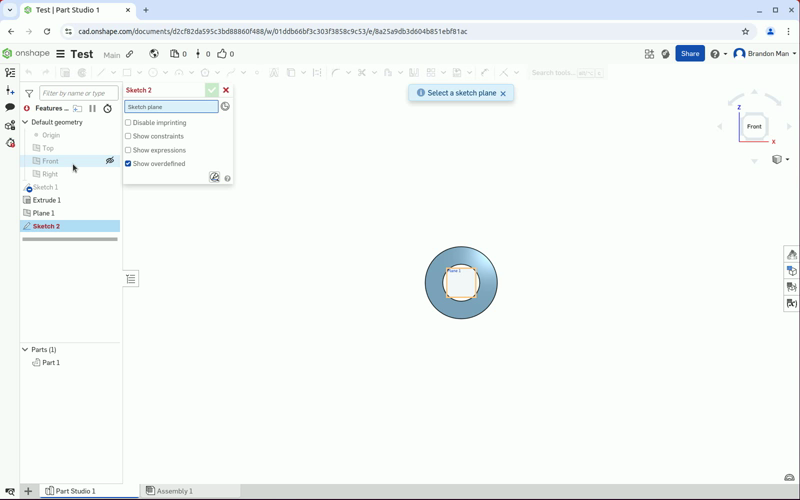
mouse_move(73, 215)
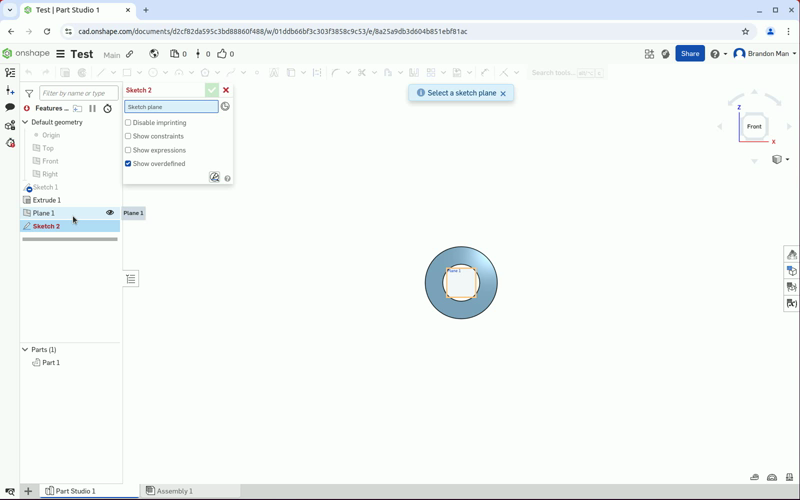
click(73, 215)
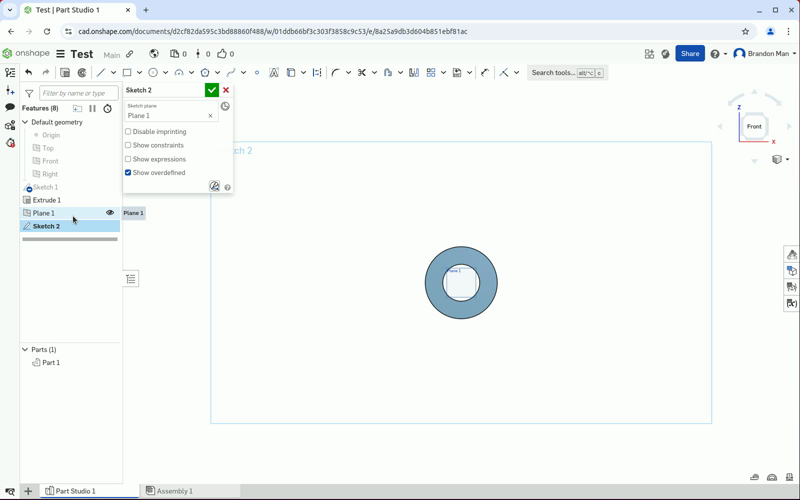
mouse_move(73, 352)
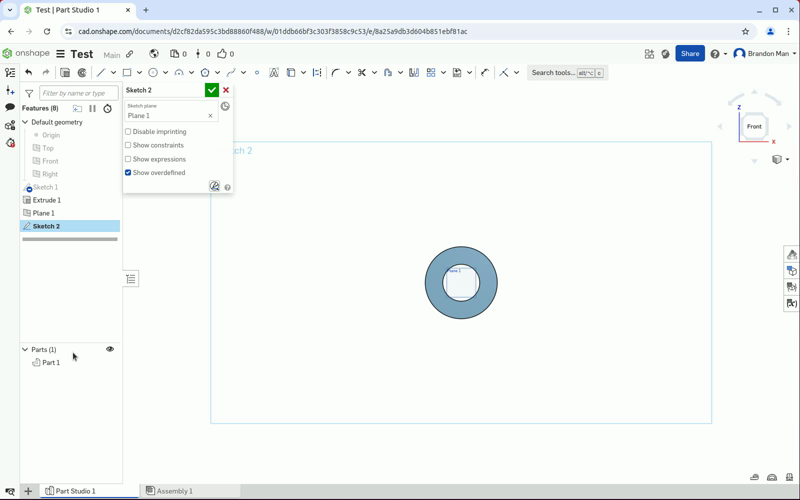
key(y)
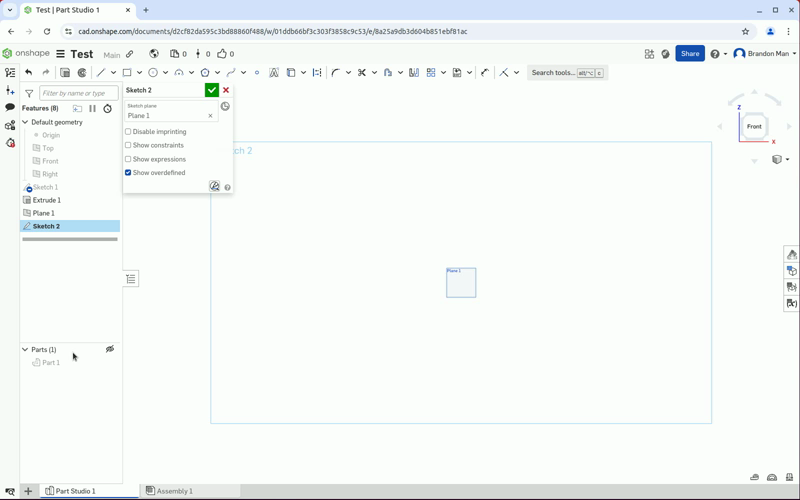
key(c)
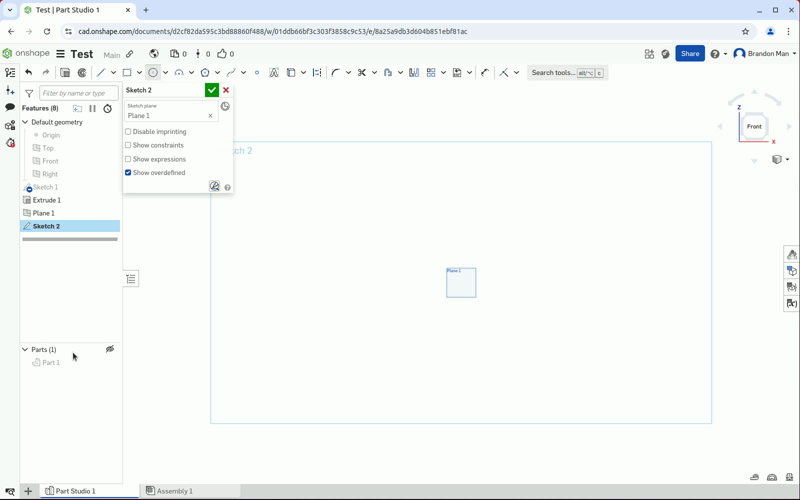
key_down(shift)
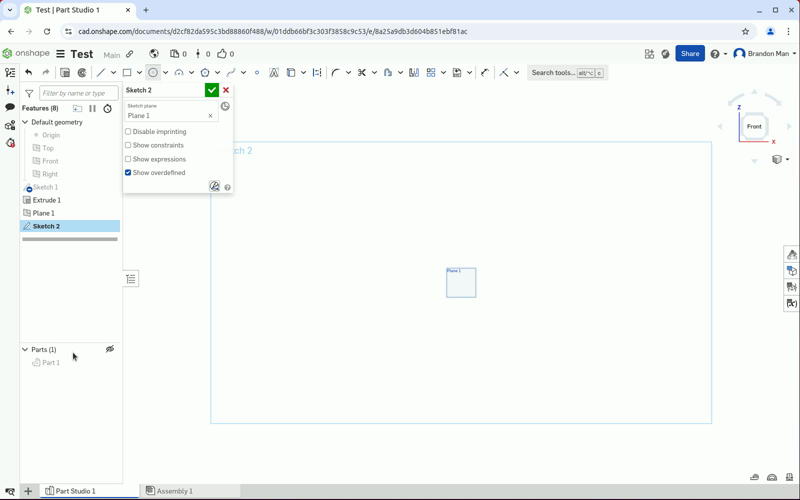
mouse_move(461, 282)
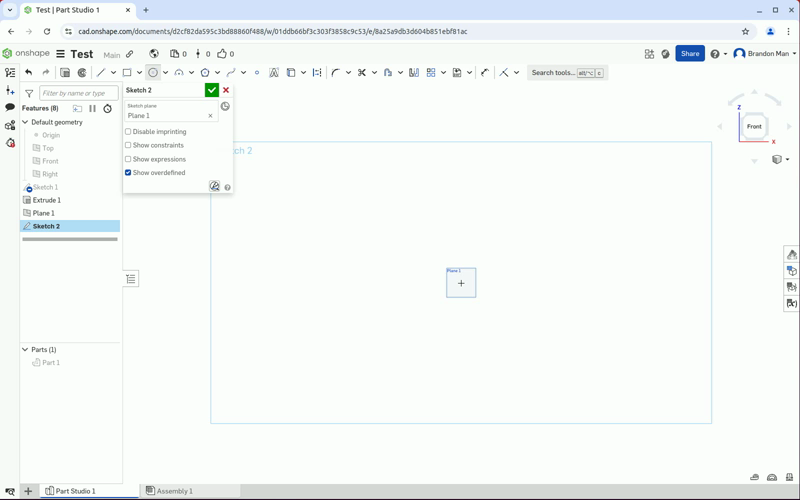
click(461, 282)
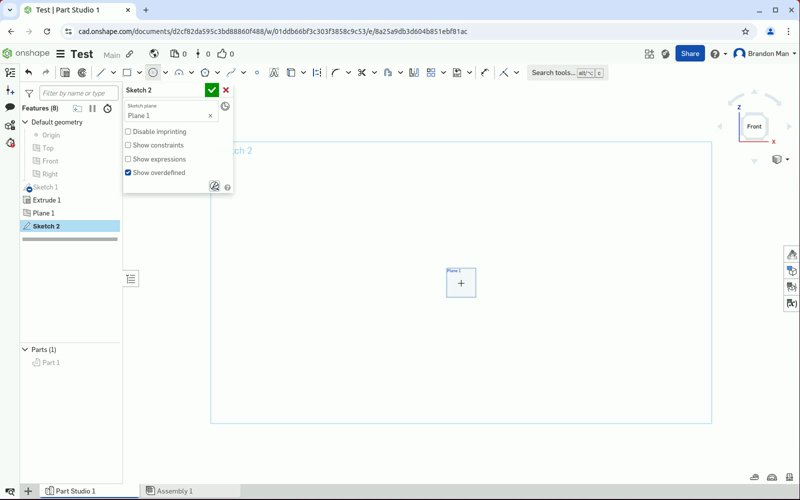
key_up(shift)
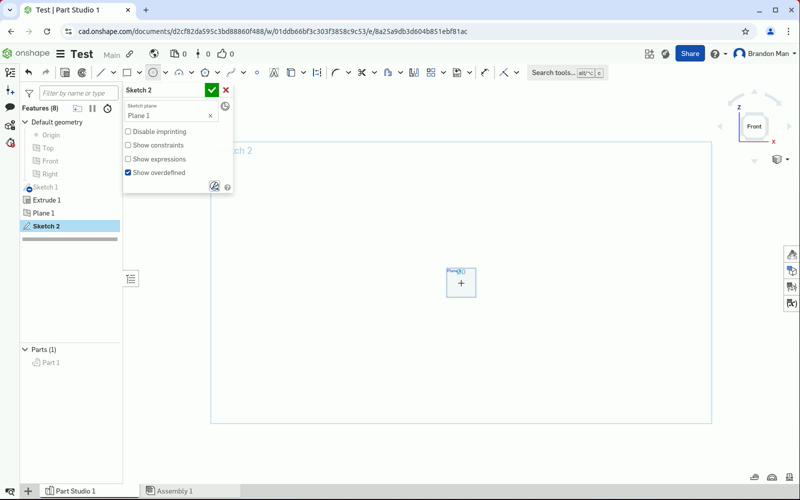
mouse_move(494, 282)
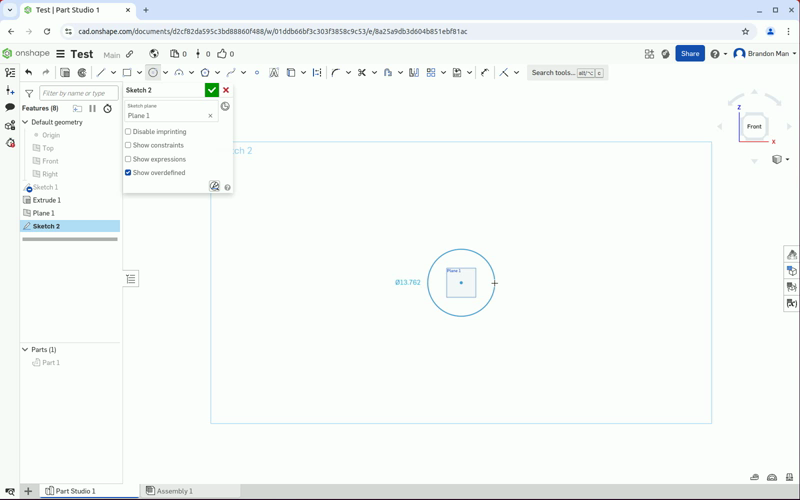
click(494, 282)
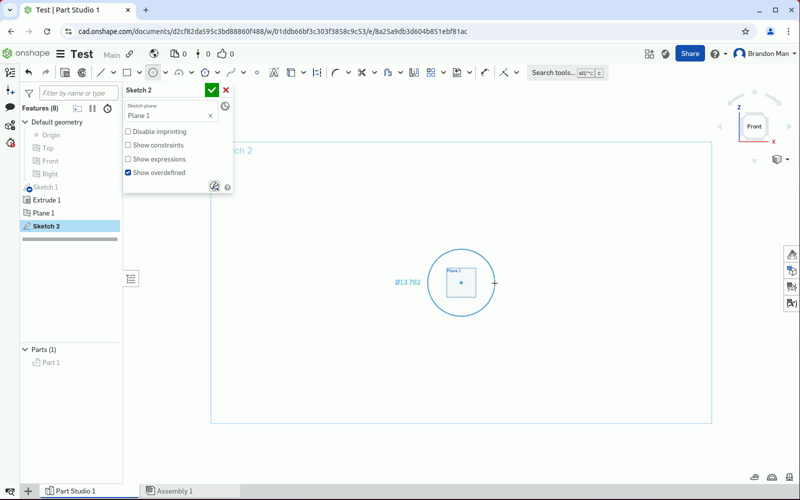
key(esc)
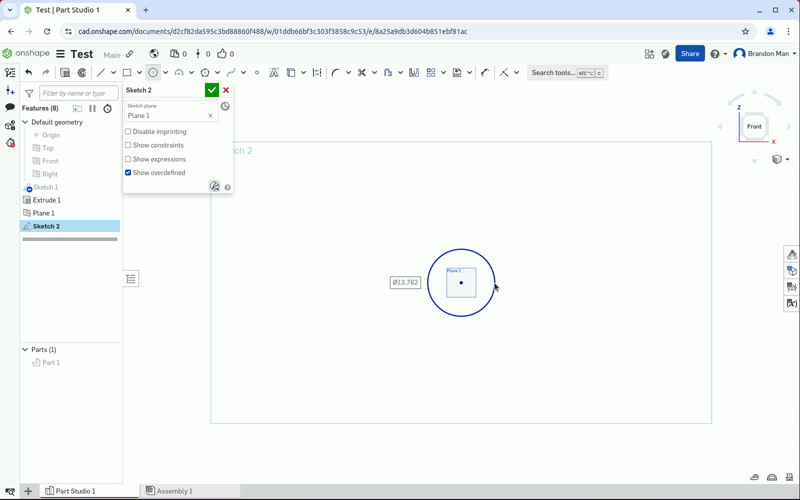
key(c)
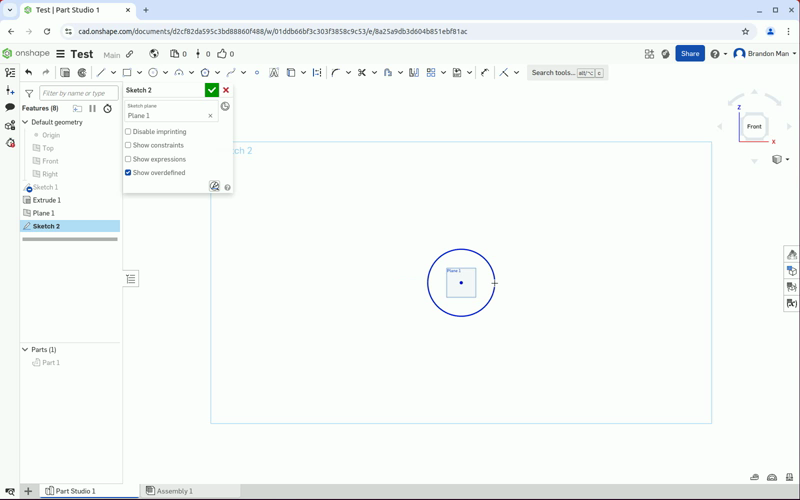
key_down(shift)
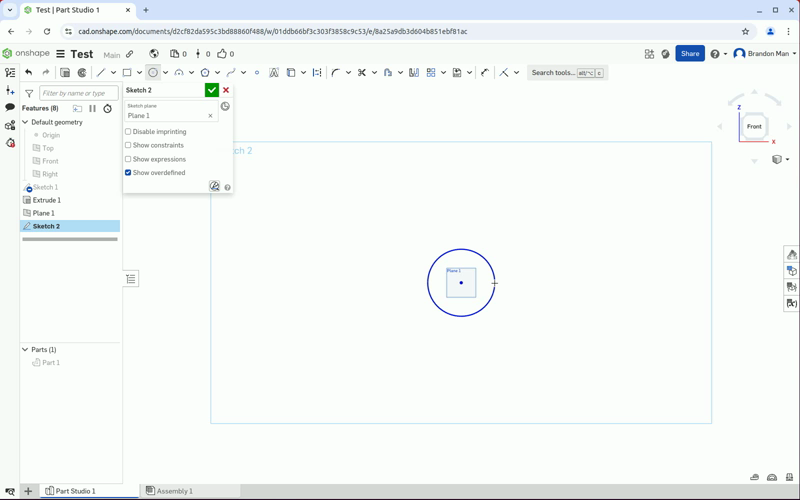
mouse_move(461, 282)
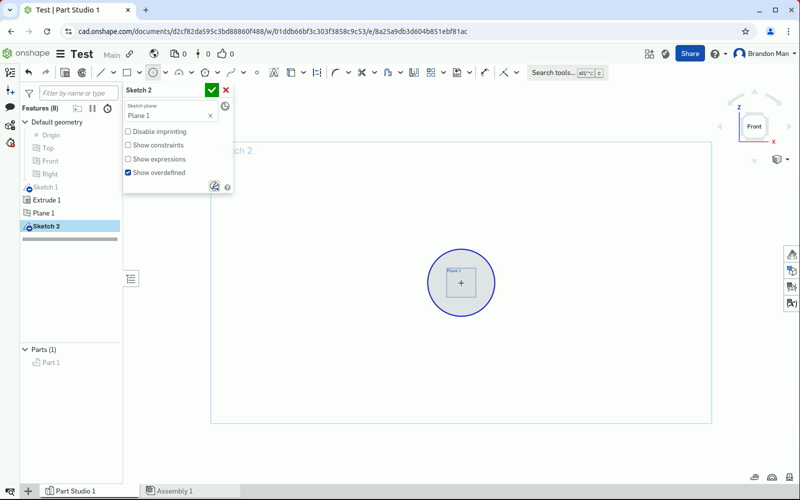
click(461, 282)
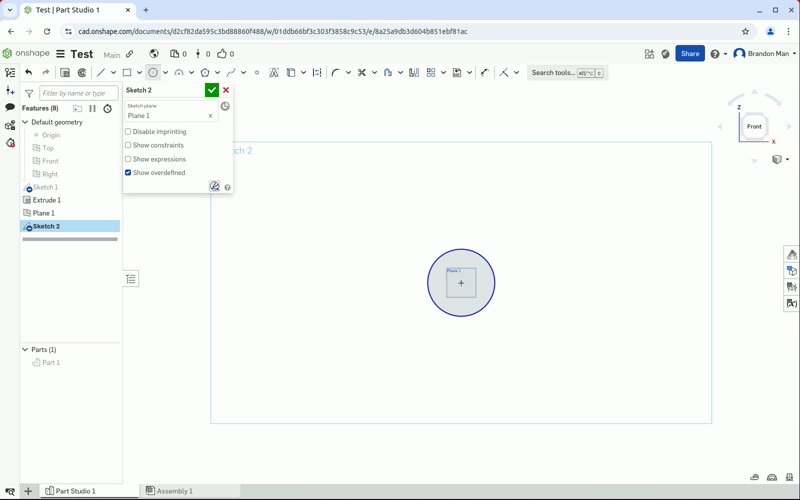
key_up(shift)
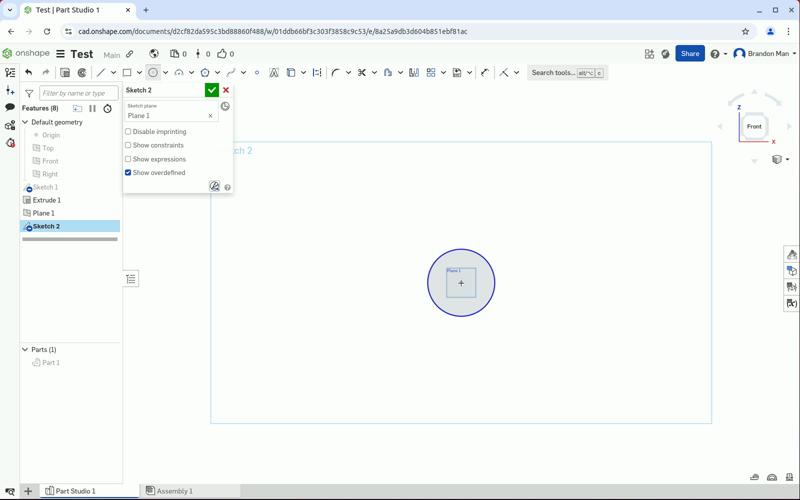
mouse_move(480, 282)
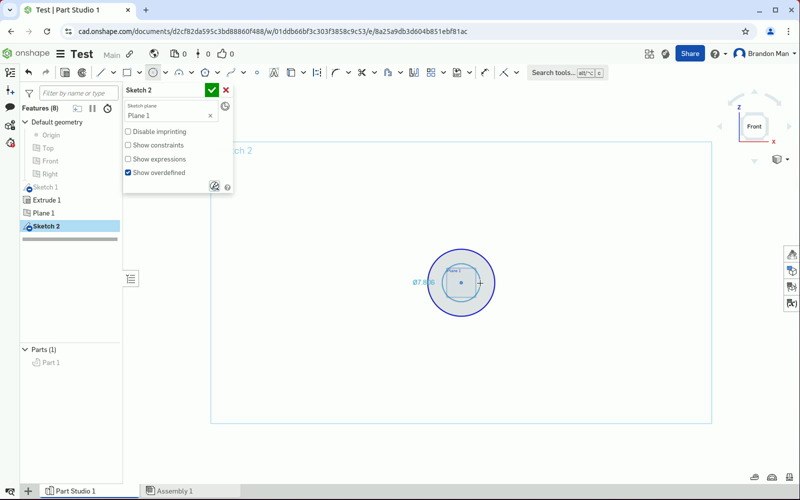
click(480, 282)
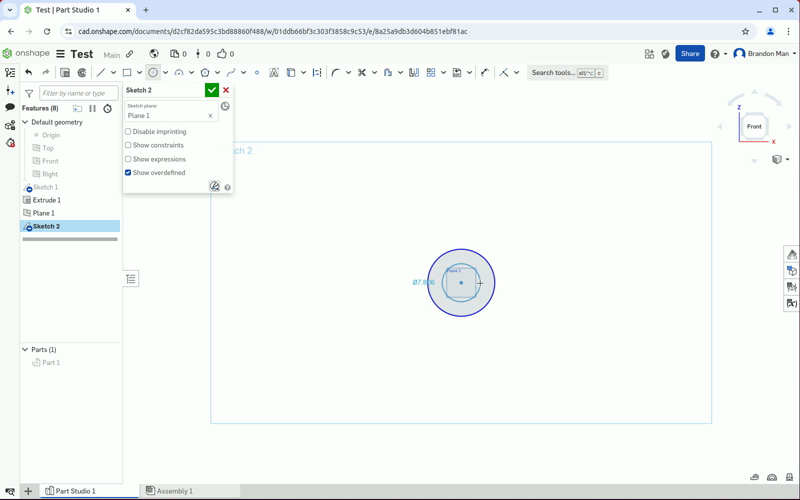
key(esc)
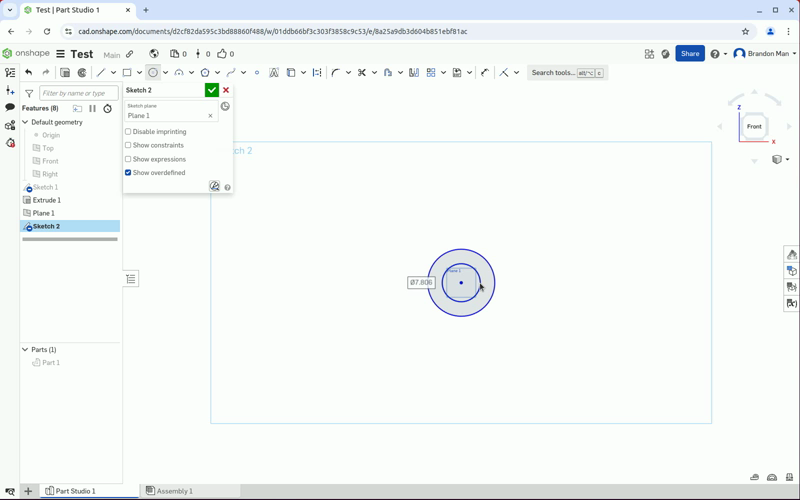
mouse_move(437, 275)
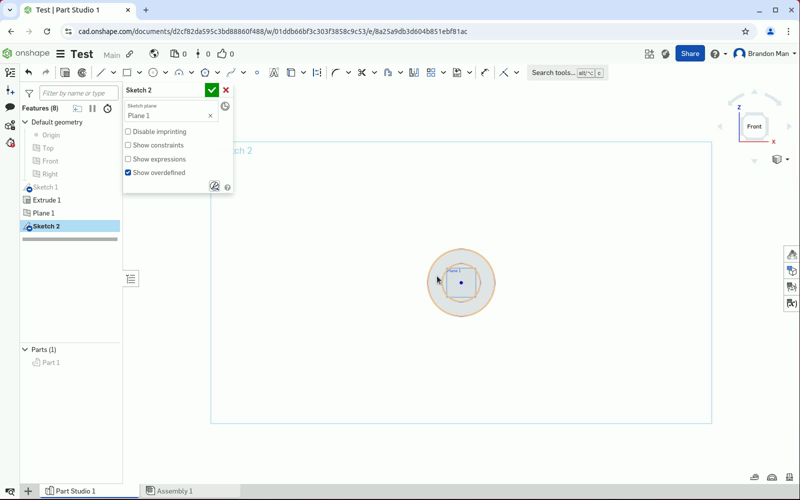
click(437, 275)
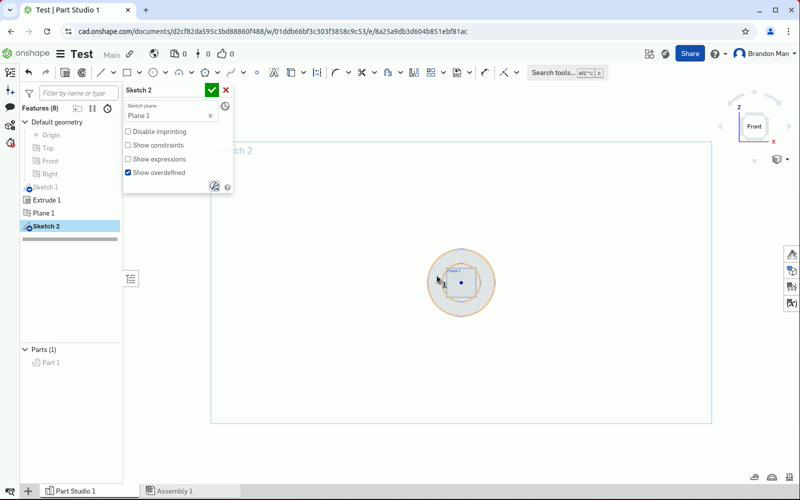
mouse_move(73, 352)
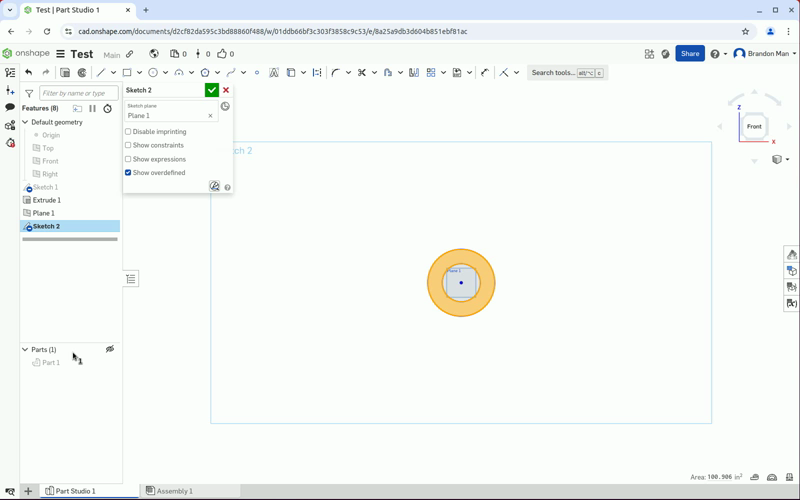
key(shift+y)
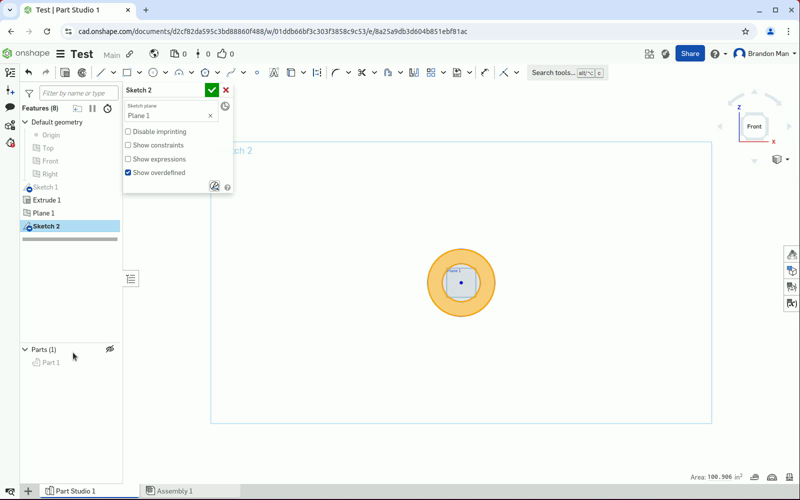
key(shift+e)
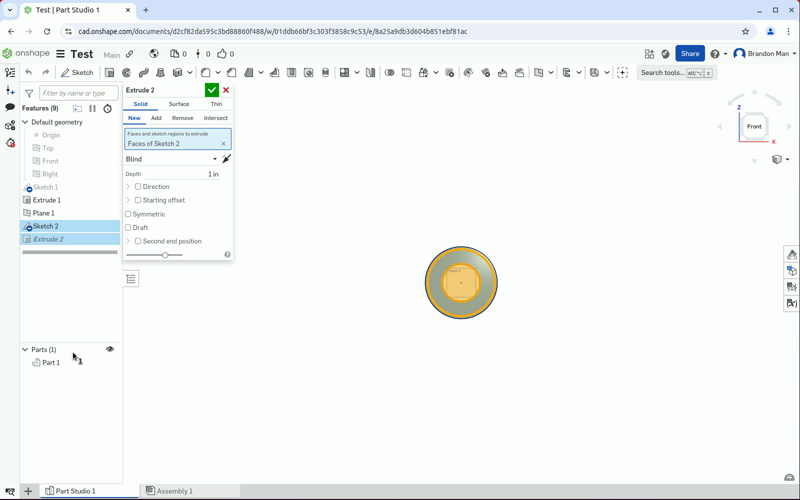
mouse_move(143, 106)
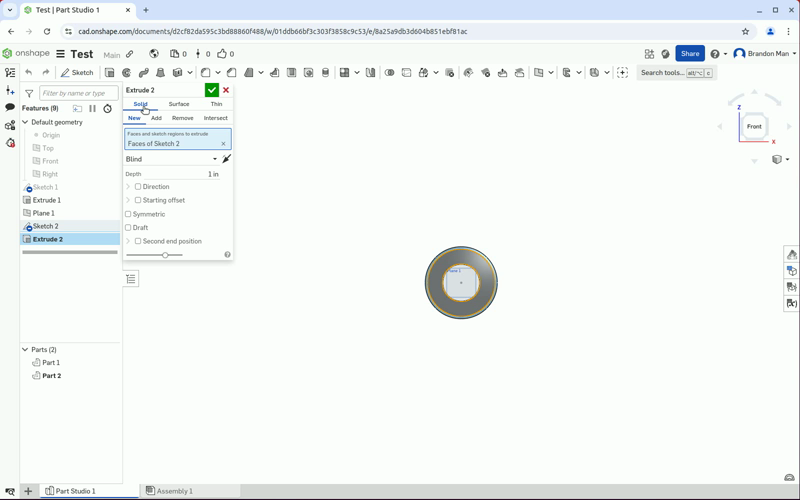
click(143, 106)
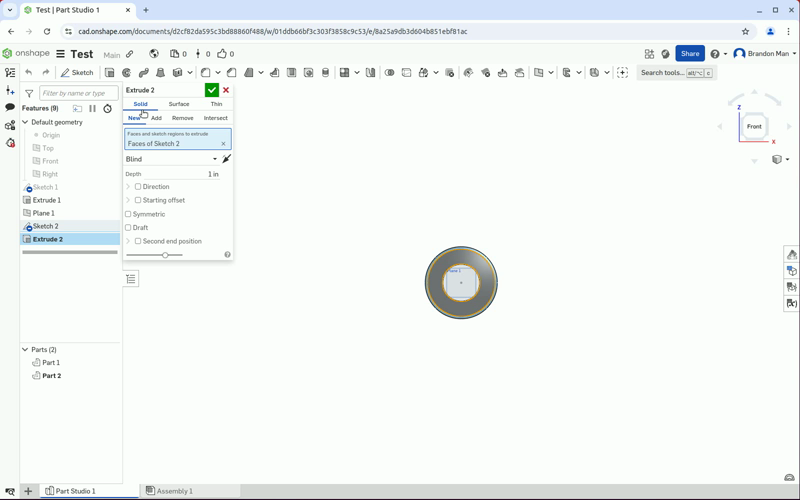
mouse_move(137, 120)
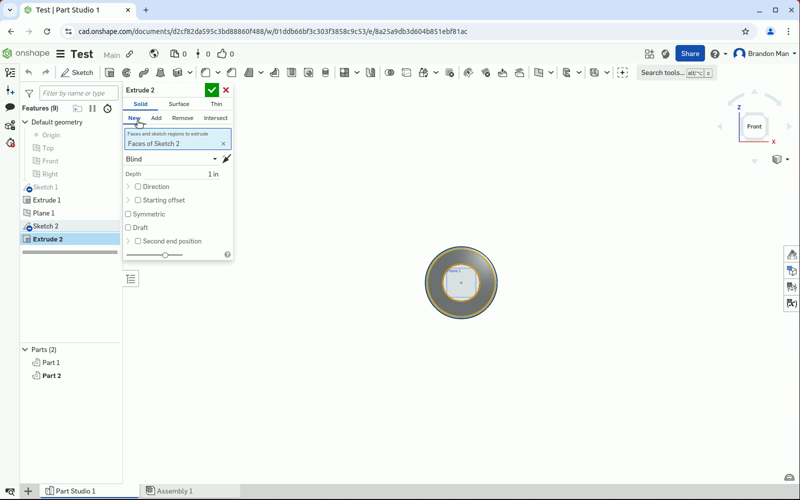
click(137, 120)
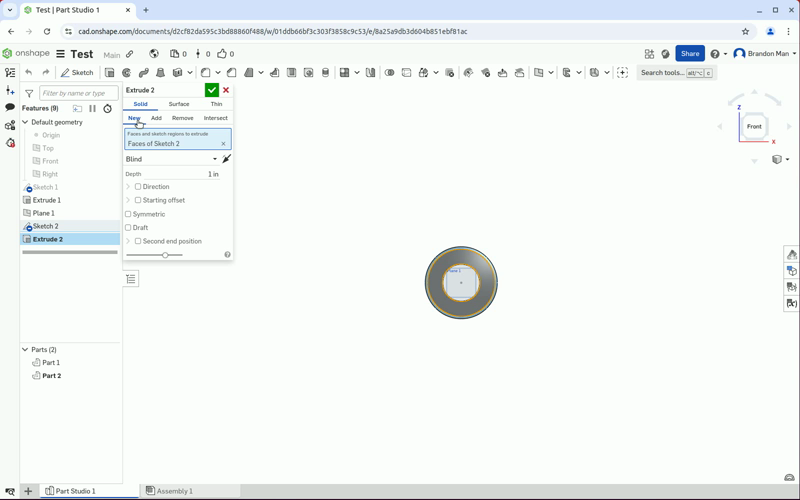
key(tab, 4)
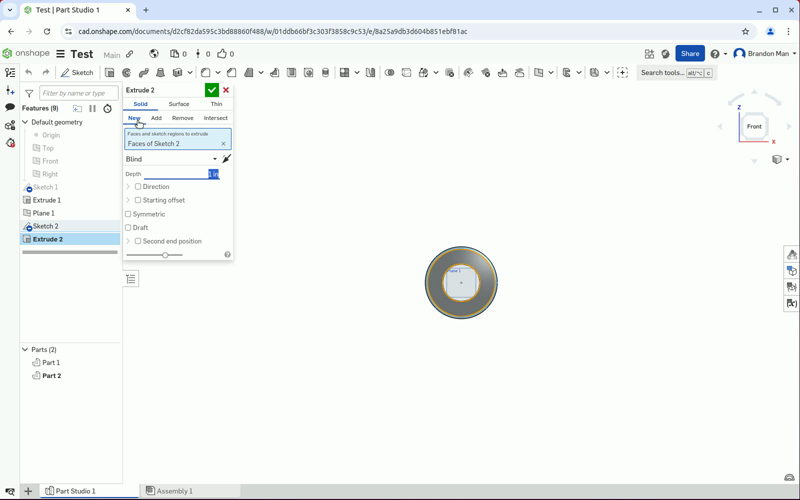
text(0.963)
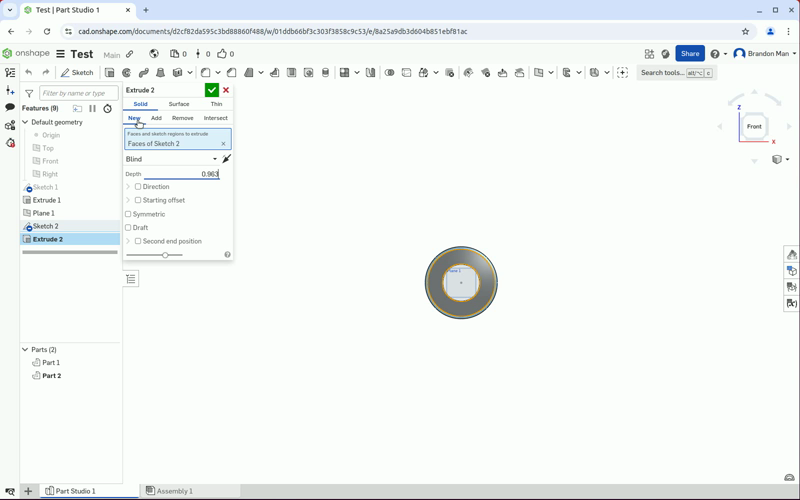
key(enter)
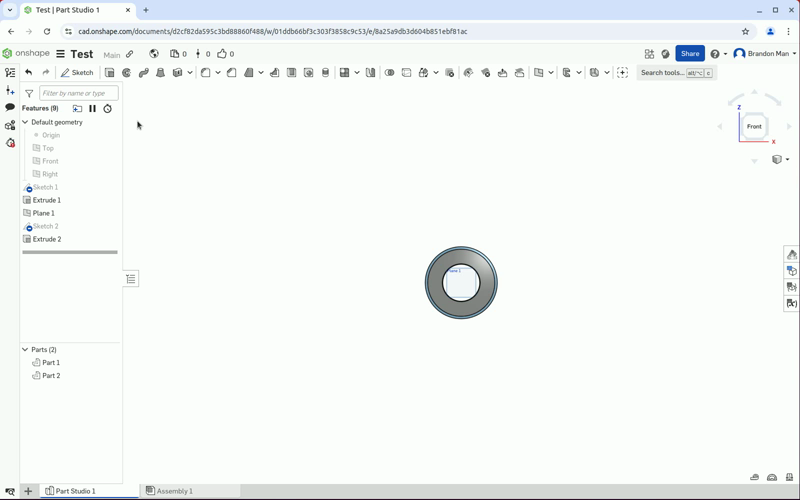
key(shift+h)
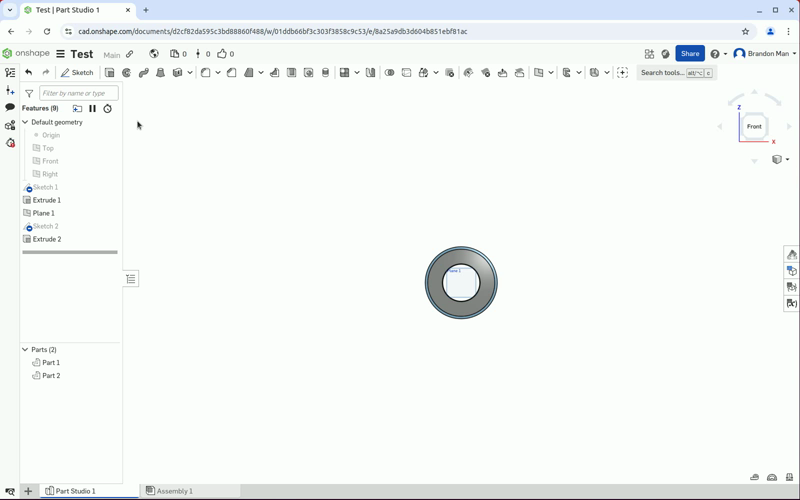
key(shift+h)
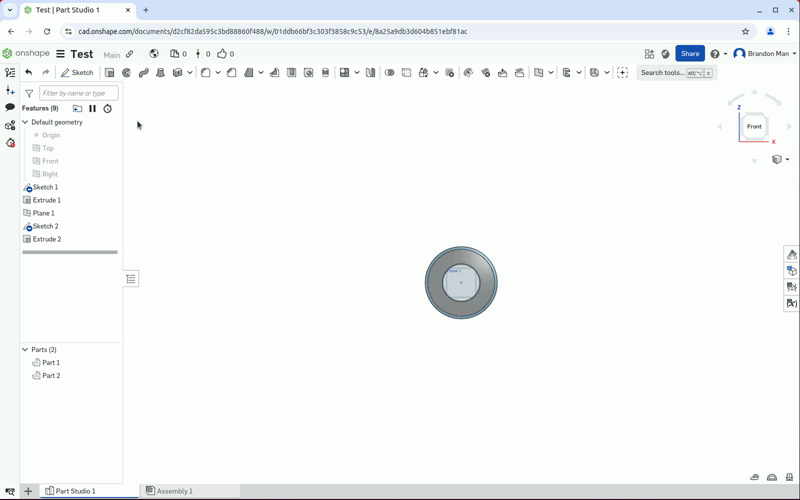
key(shift+7)
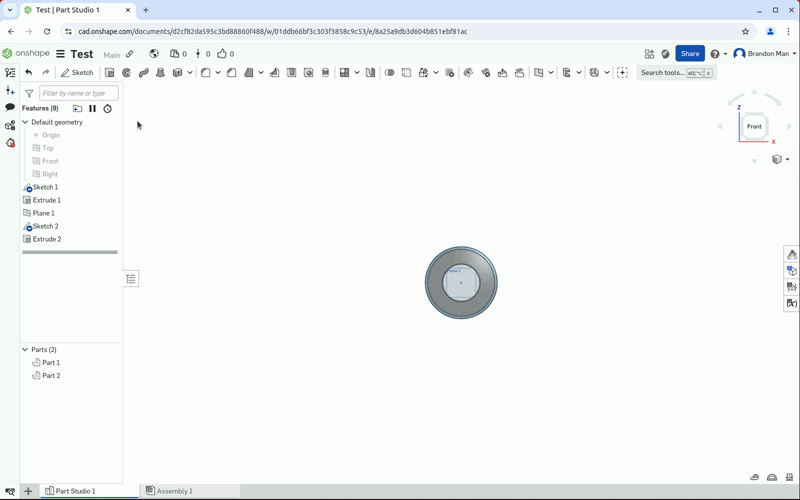
key(left, 2)
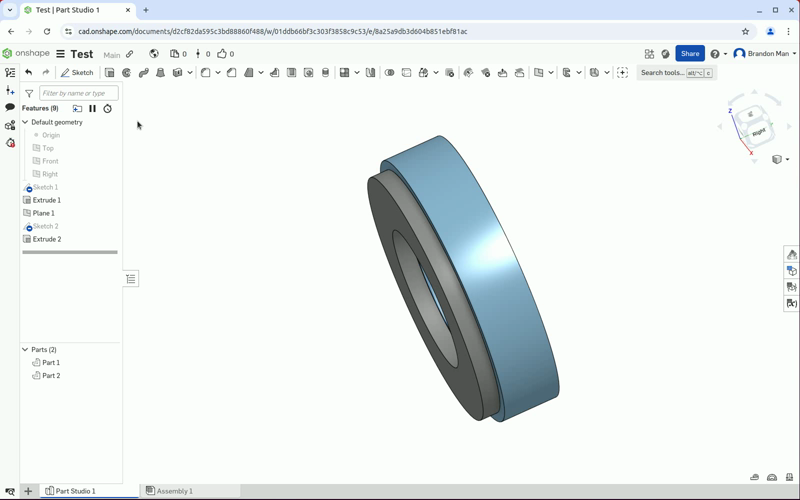
key(down, 2)
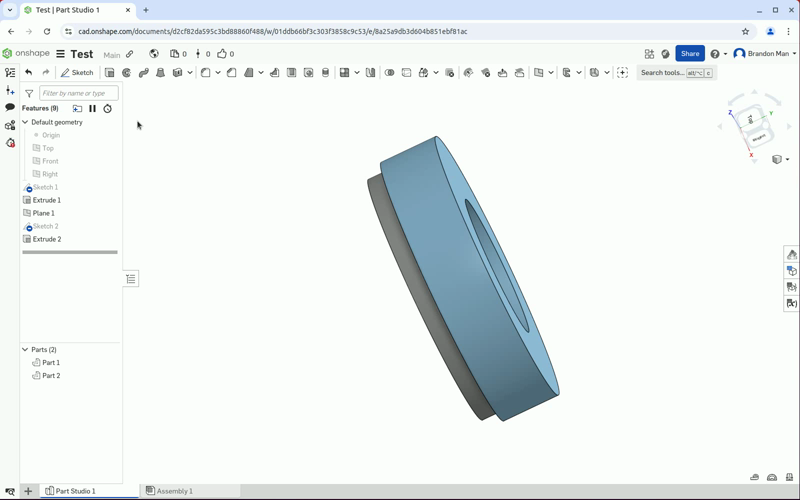
key(up, 2)
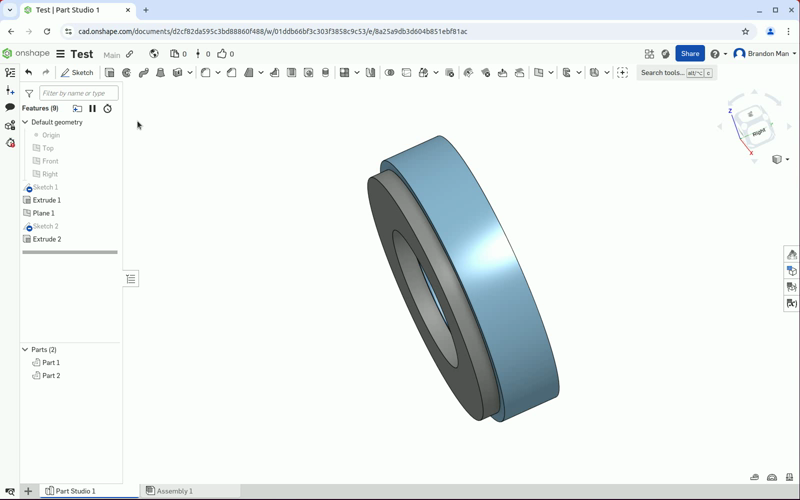
key(right, 2)
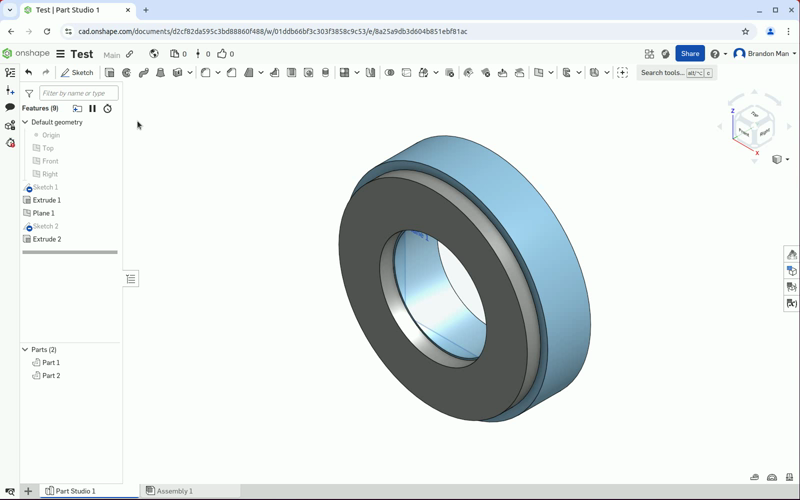
mouse_move(73, 189)
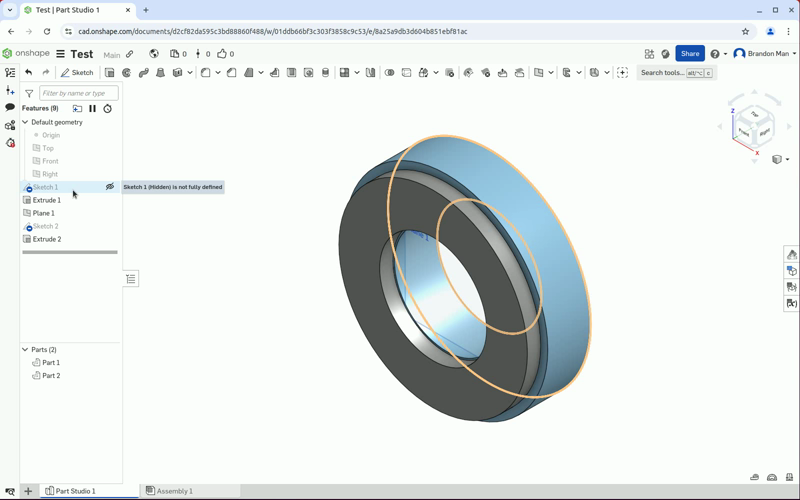
click(73, 189)